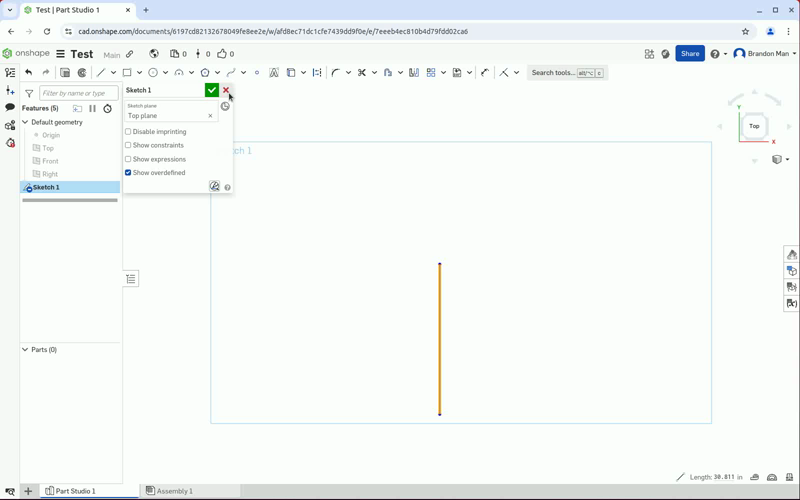
key(shift+h)
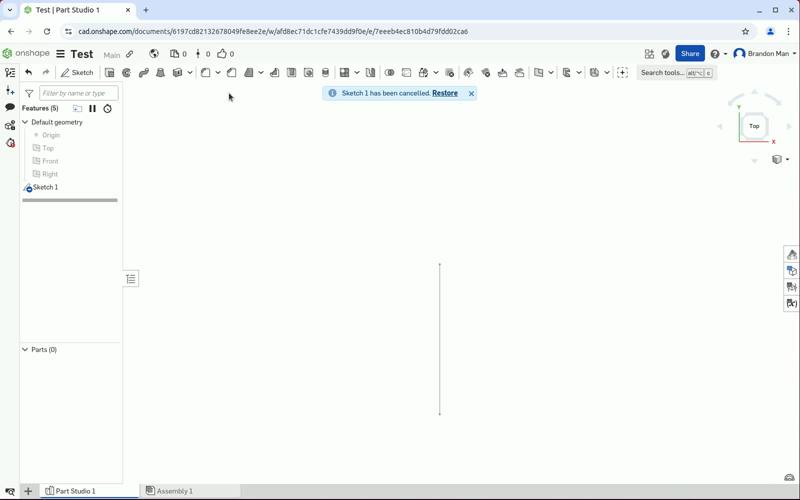
key(shift+s)
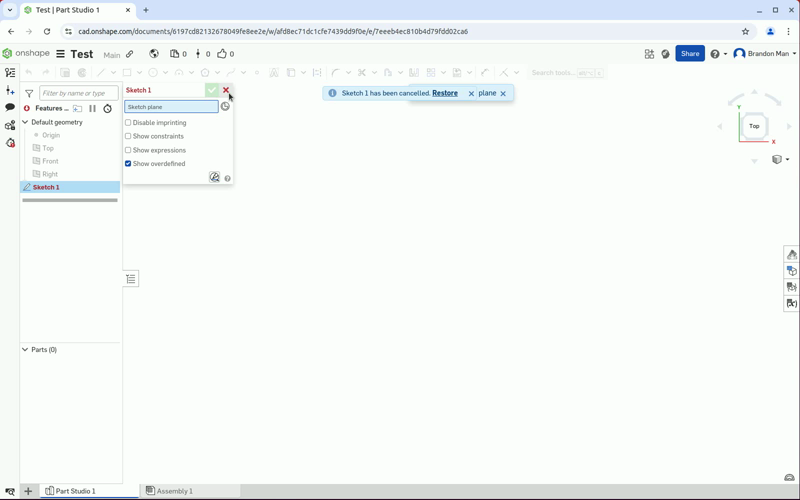
mouse_move(73, 150)
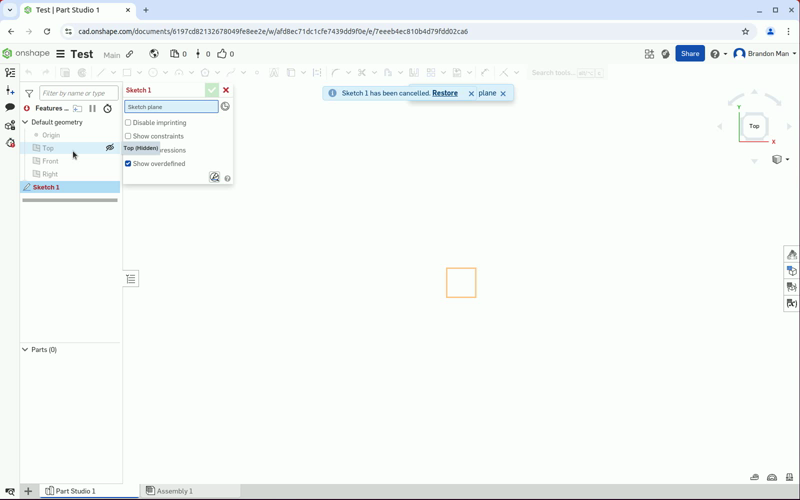
click(73, 150)
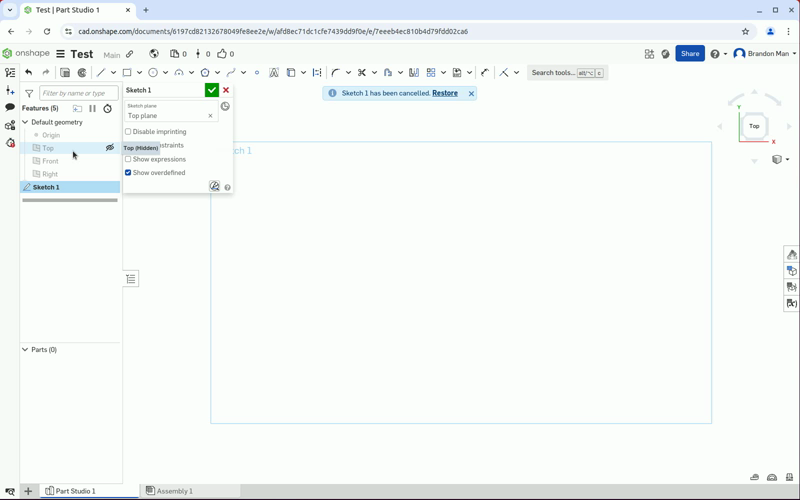
mouse_move(73, 352)
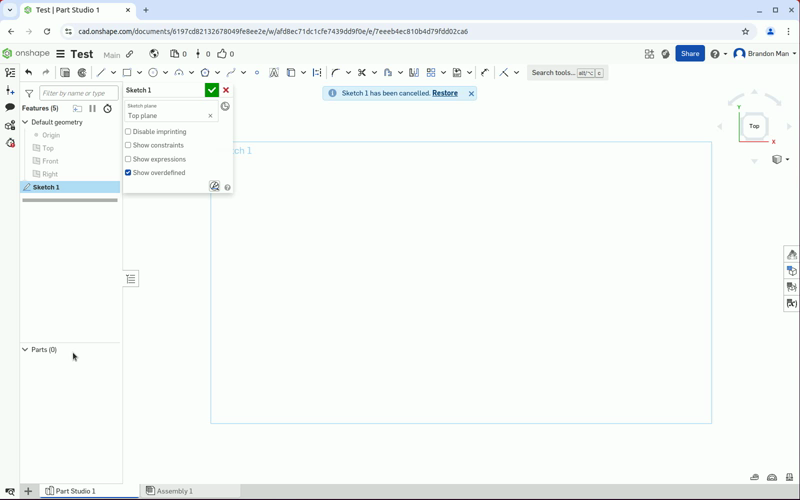
key(y)
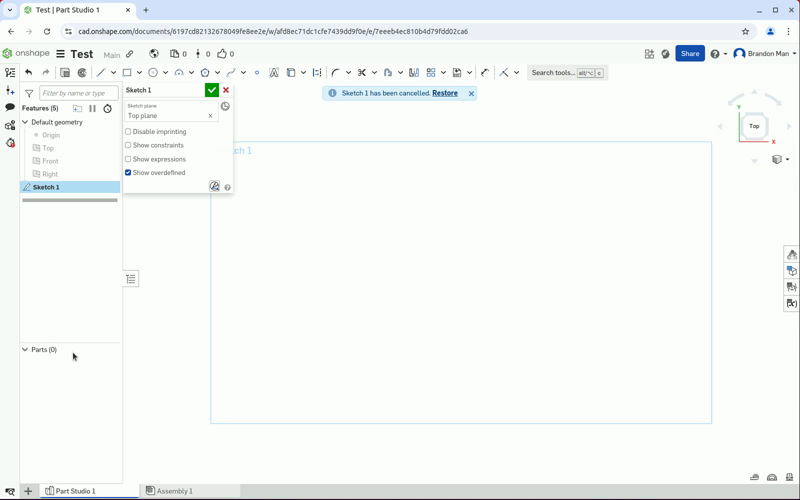
key(l)
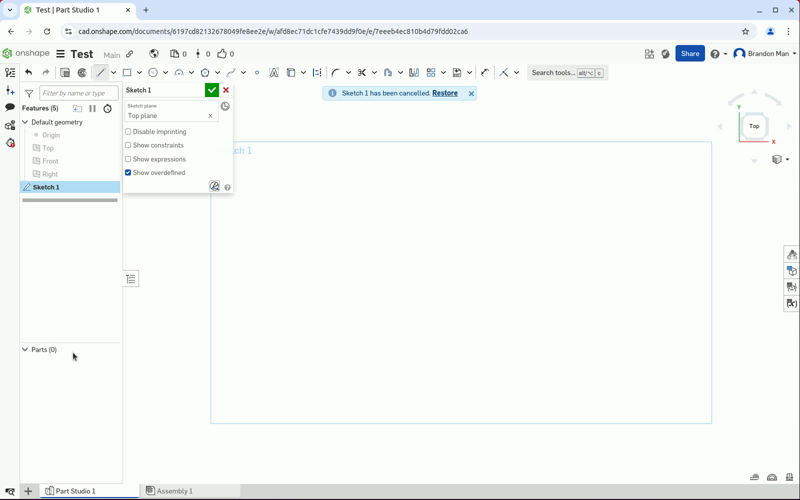
key_down(shift)
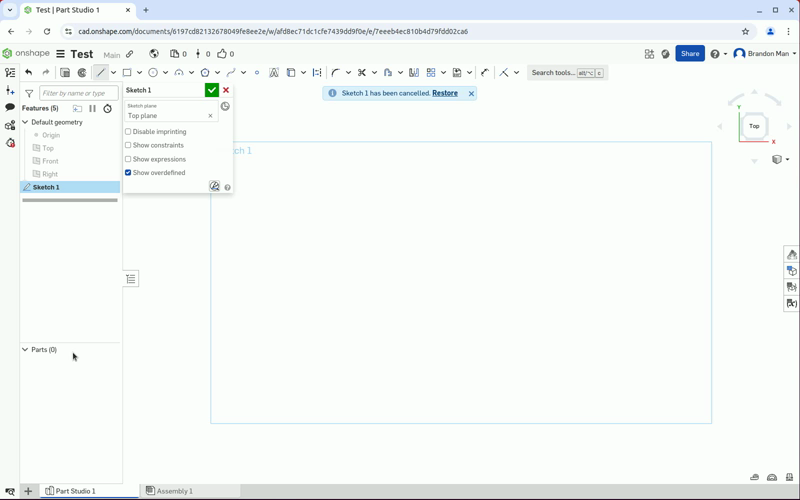
mouse_move(460, 282)
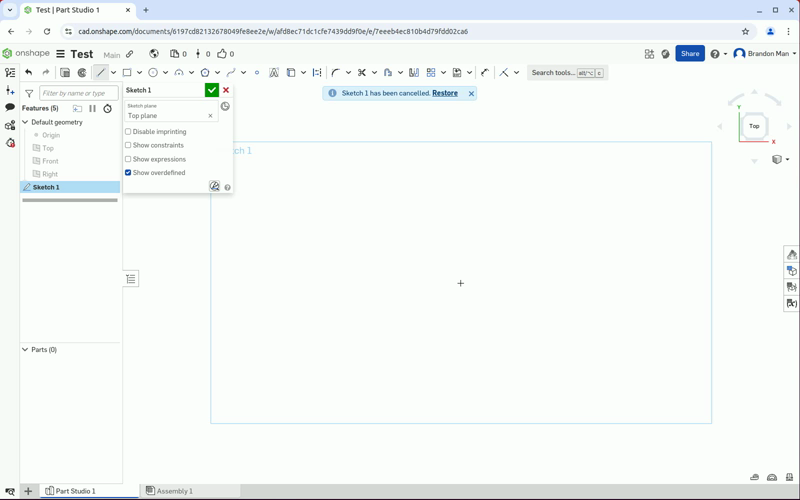
click(460, 282)
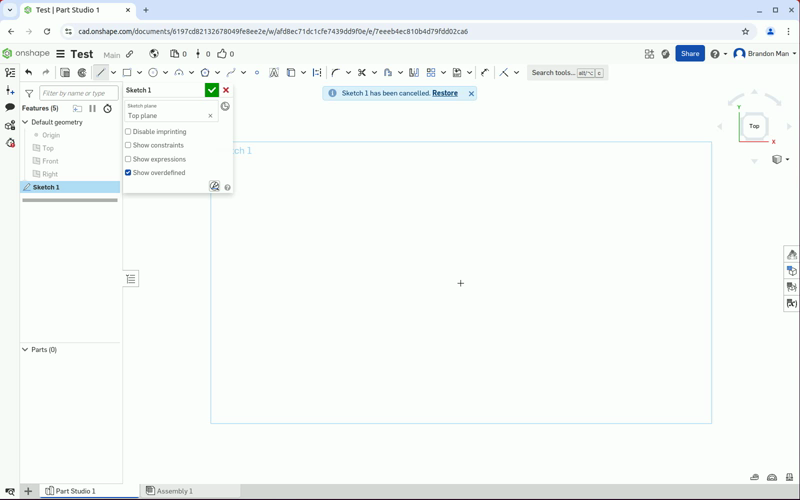
key_up(shift)
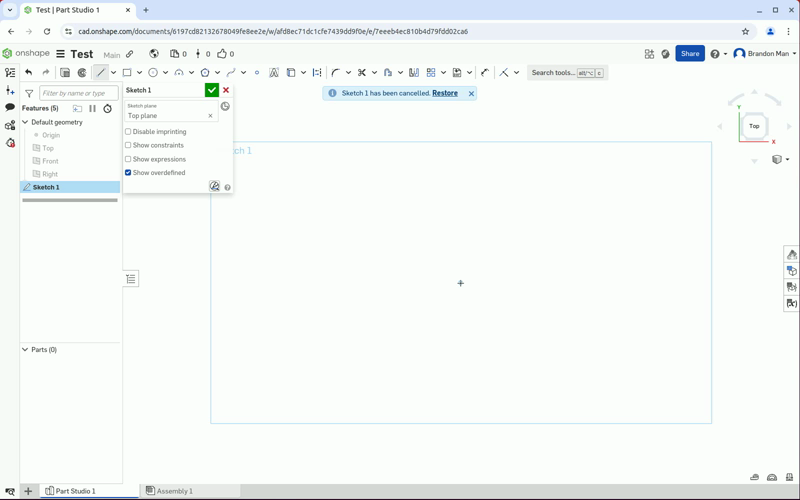
key_down(shift)
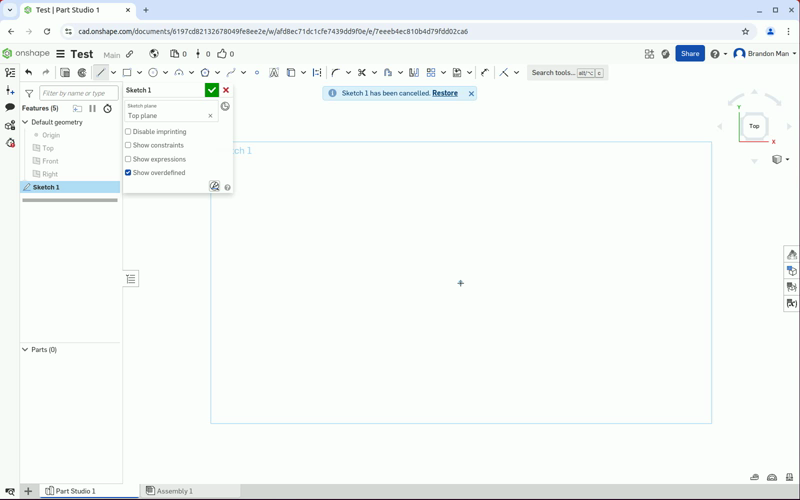
mouse_move(573, 282)
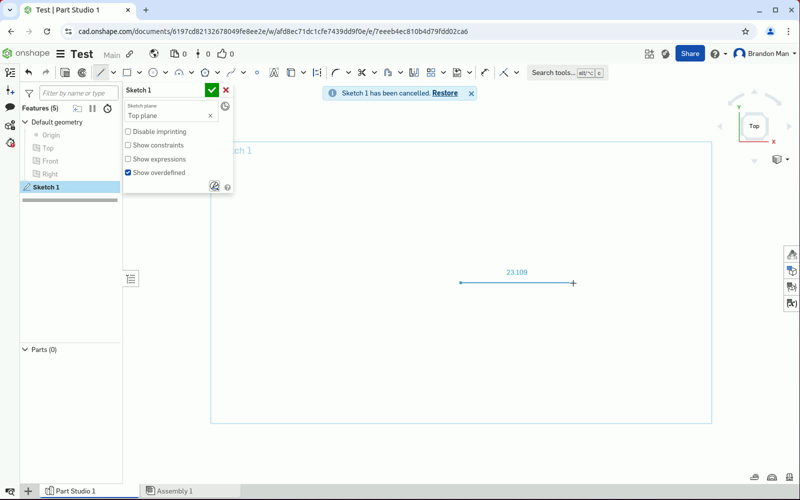
click(573, 282)
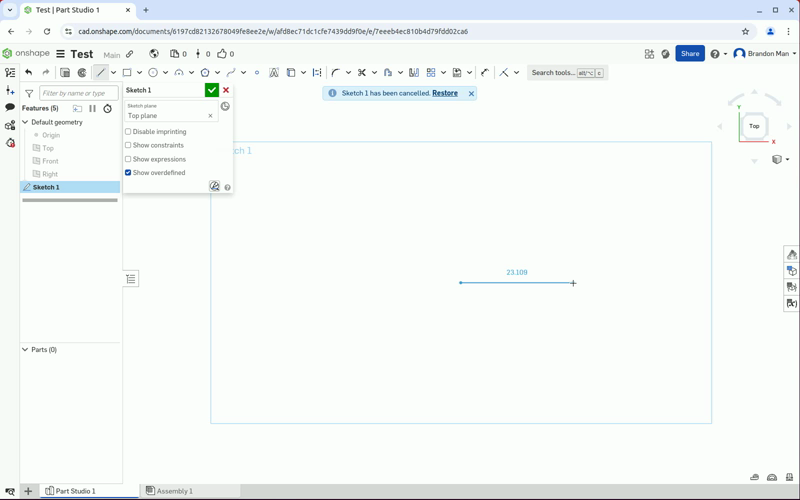
key_up(shift)
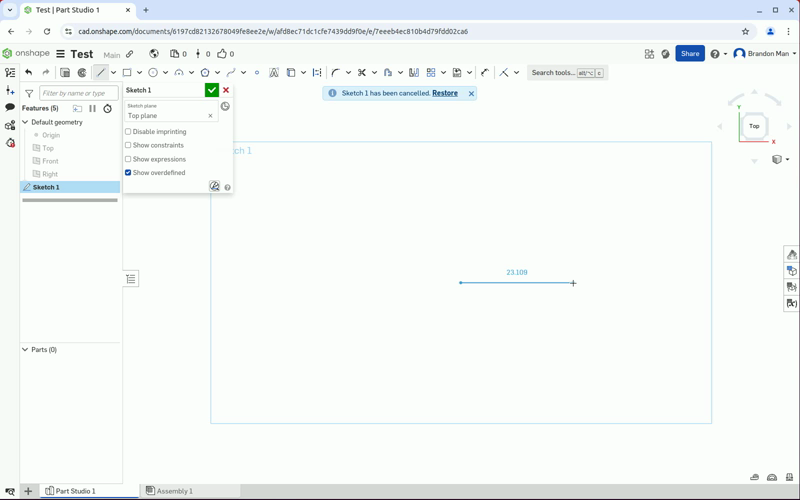
key_down(shift)
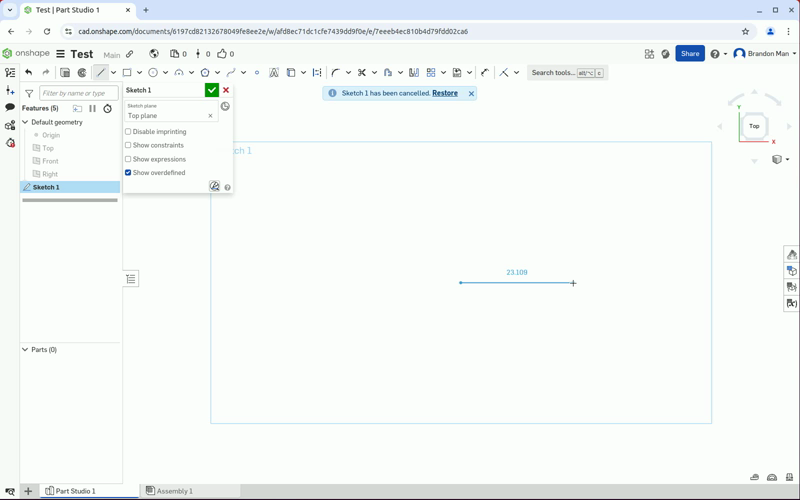
mouse_move(589, 282)
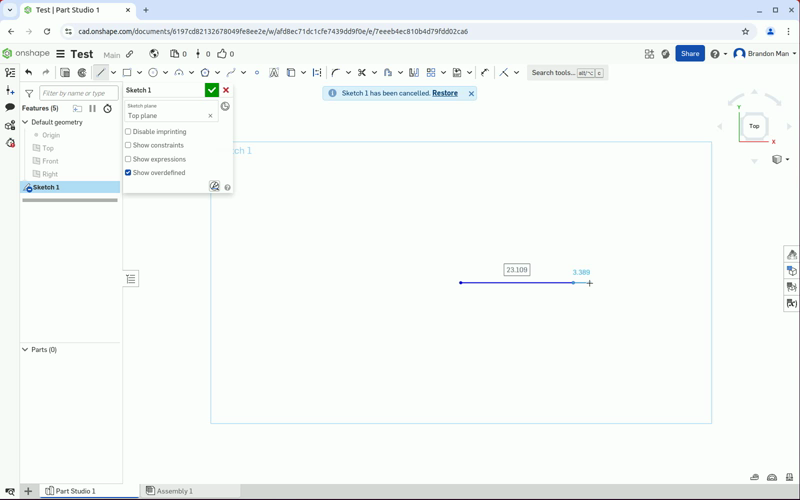
mouse_move(573, 281)
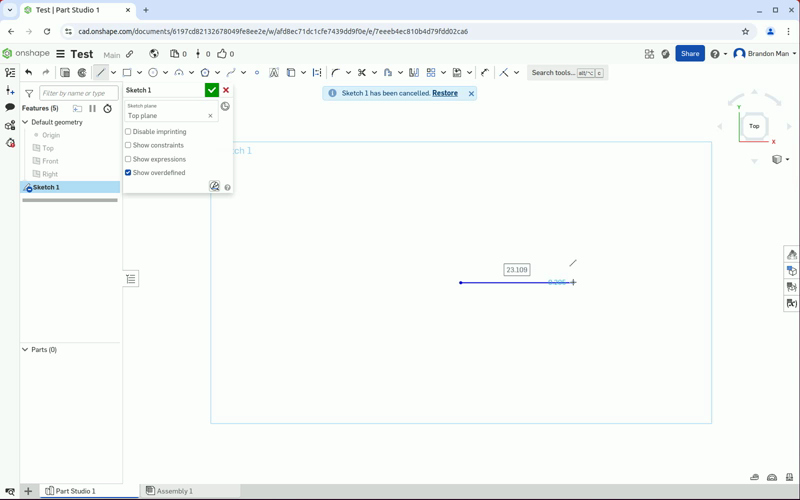
scroll(6)
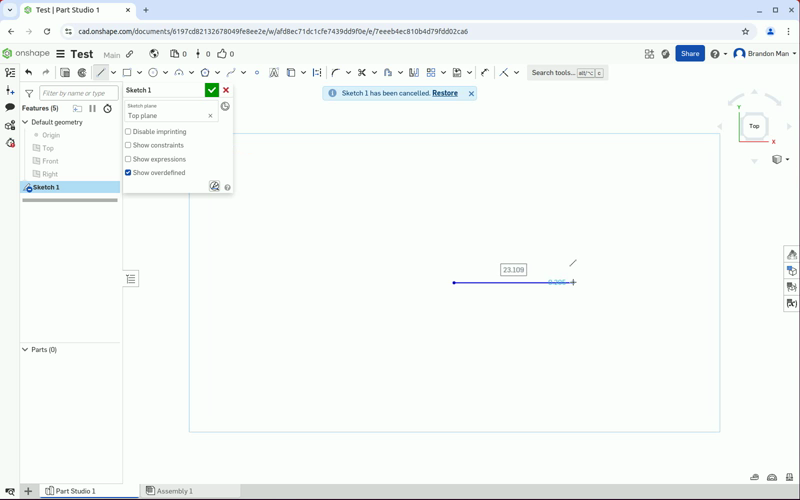
scroll(6)
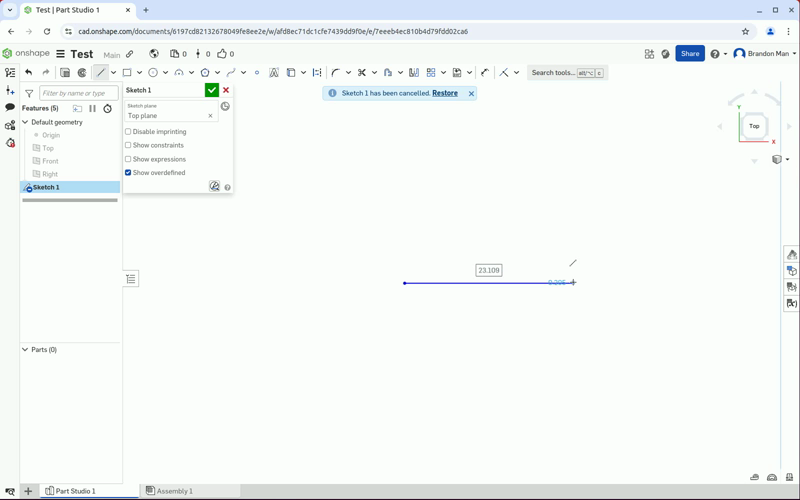
scroll(6)
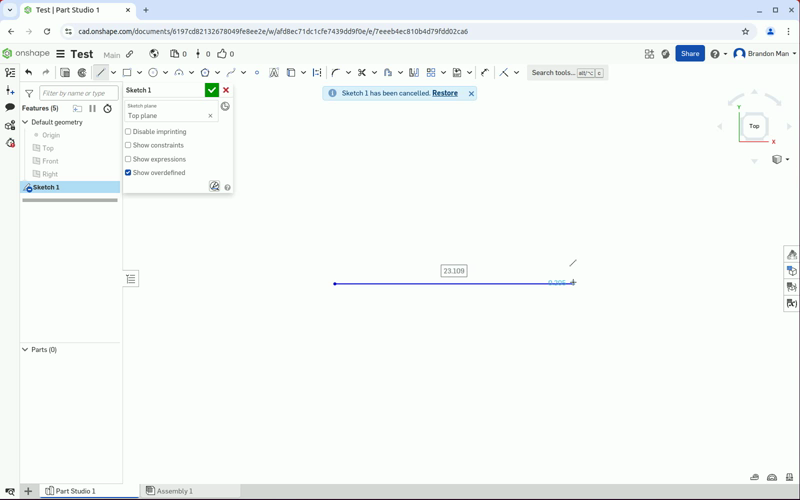
scroll(6)
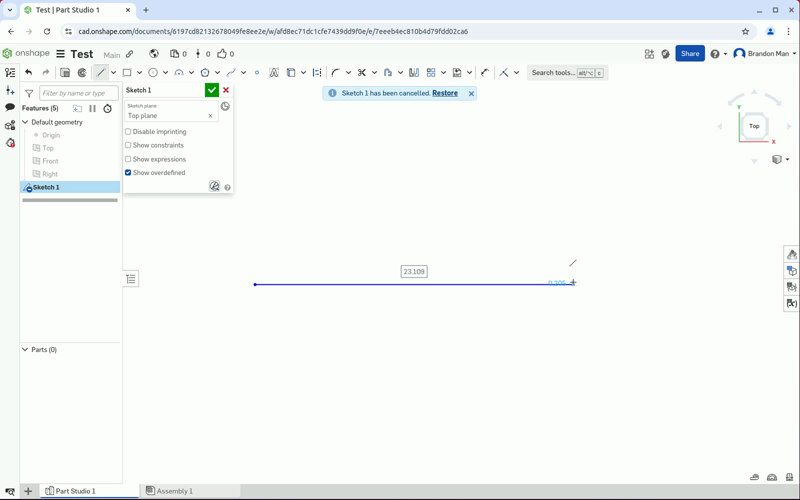
scroll(6)
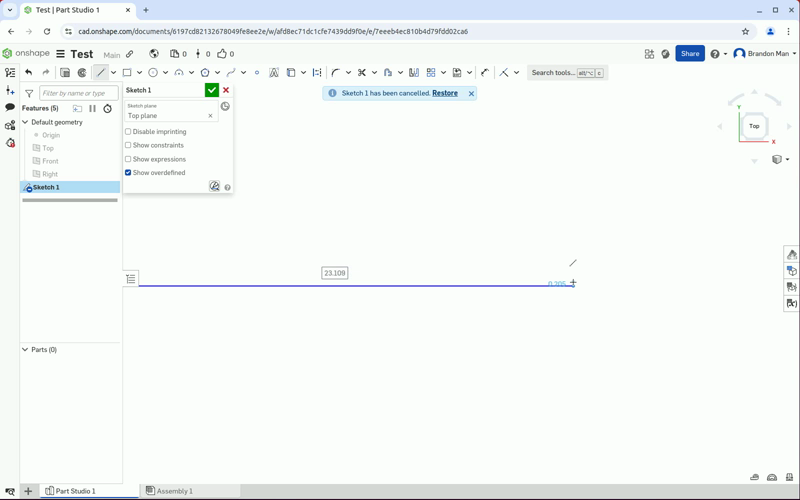
scroll(6)
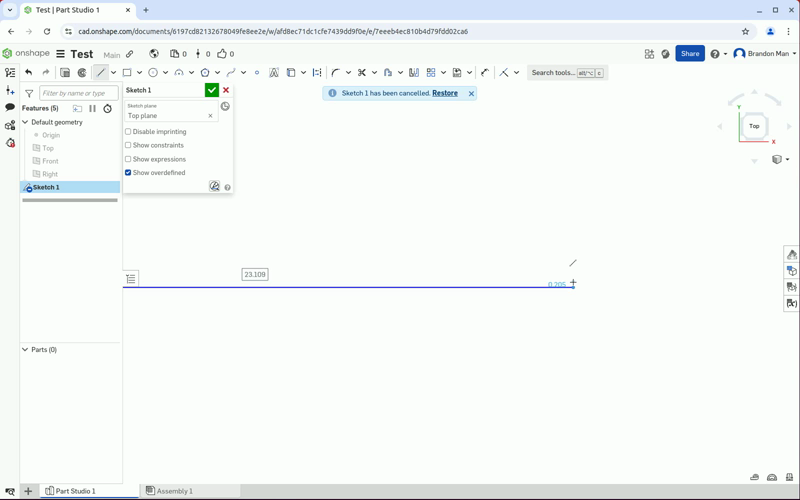
scroll(6)
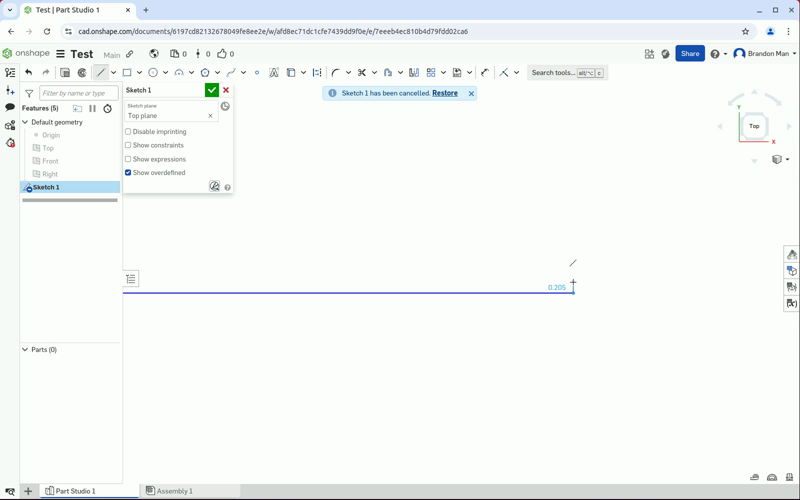
click(573, 281)
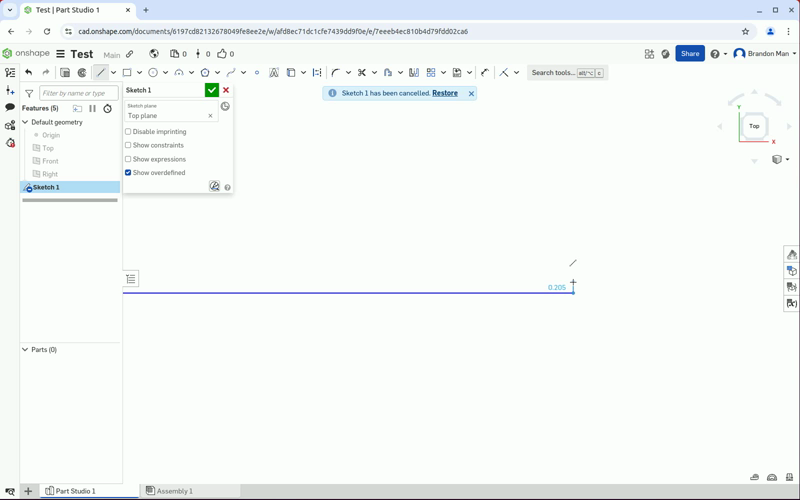
scroll(-6)
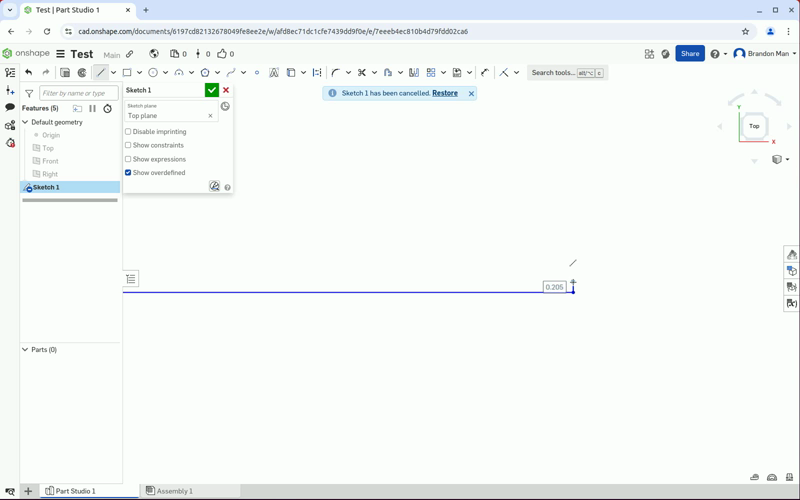
scroll(-6)
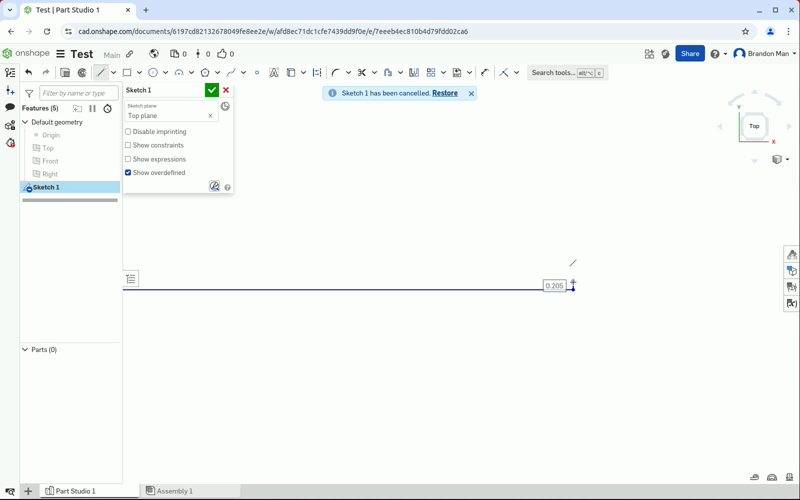
scroll(-6)
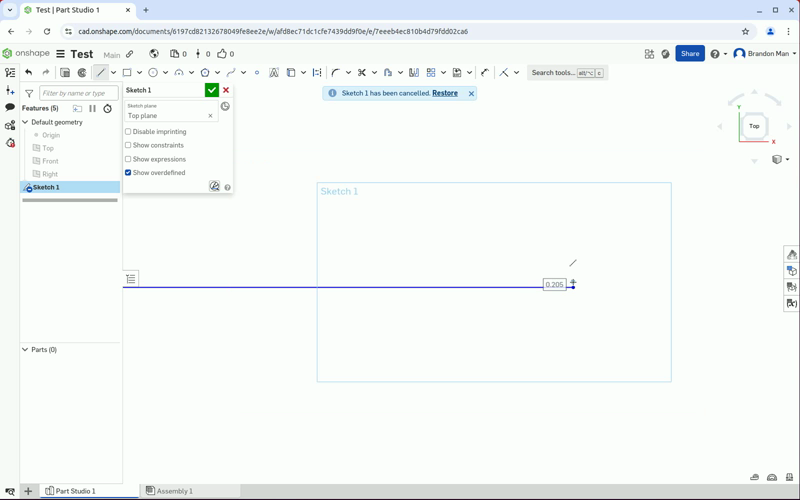
scroll(-6)
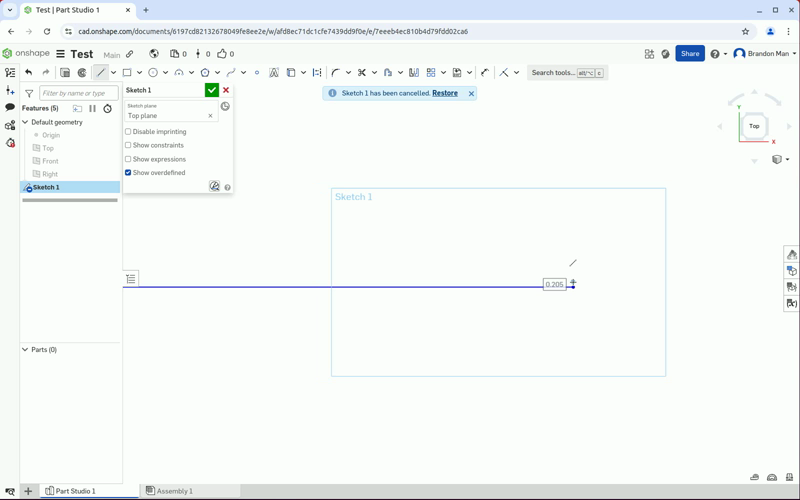
scroll(-6)
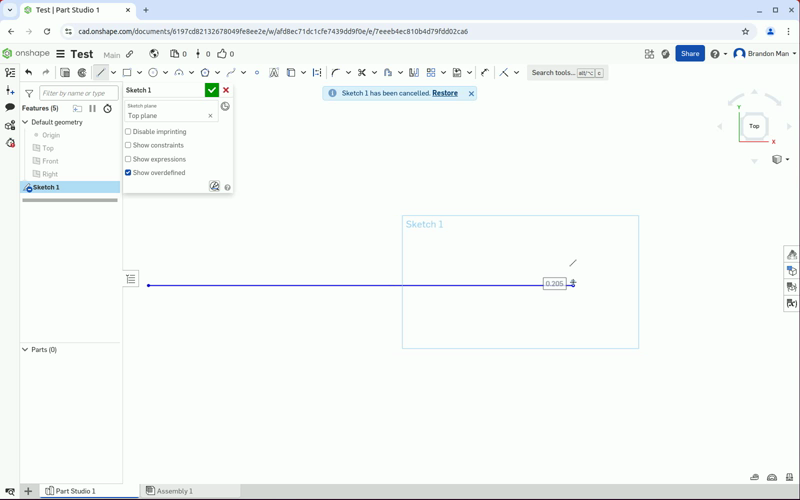
scroll(-6)
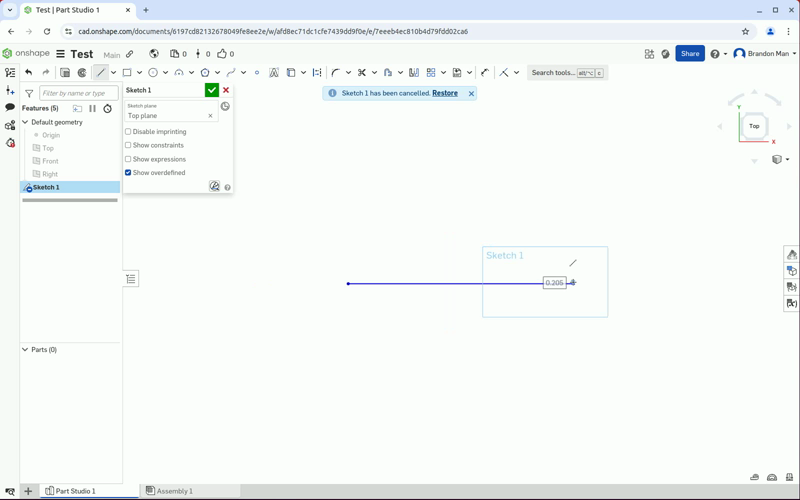
scroll(-6)
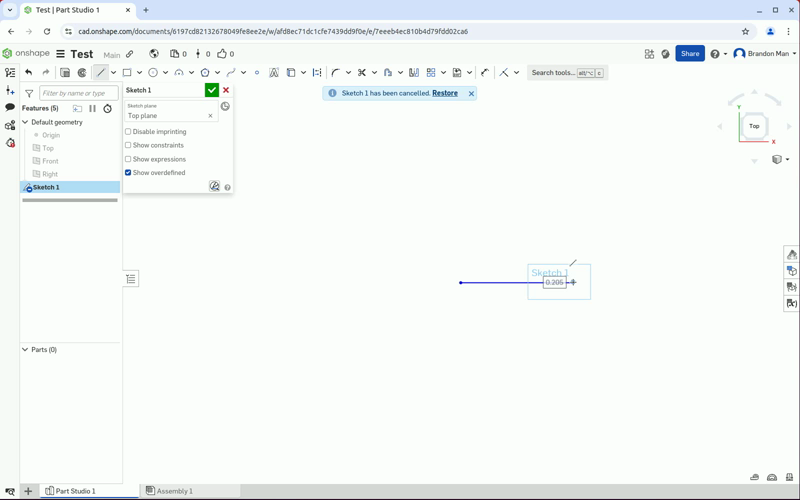
key_up(shift)
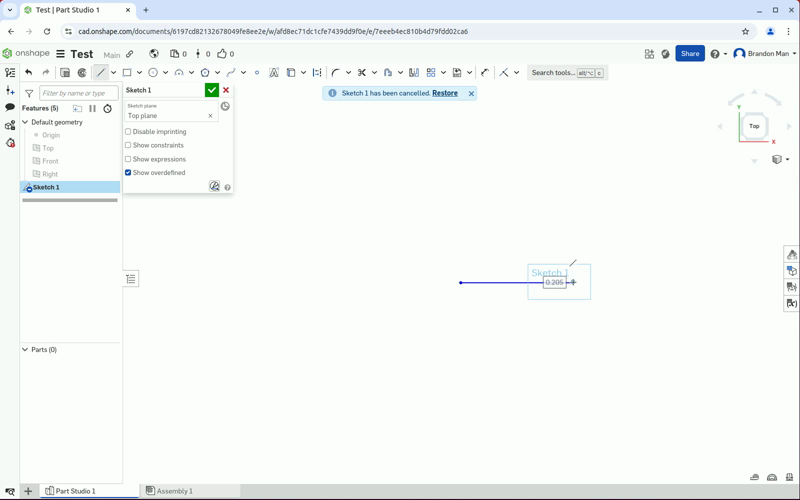
key_down(shift)
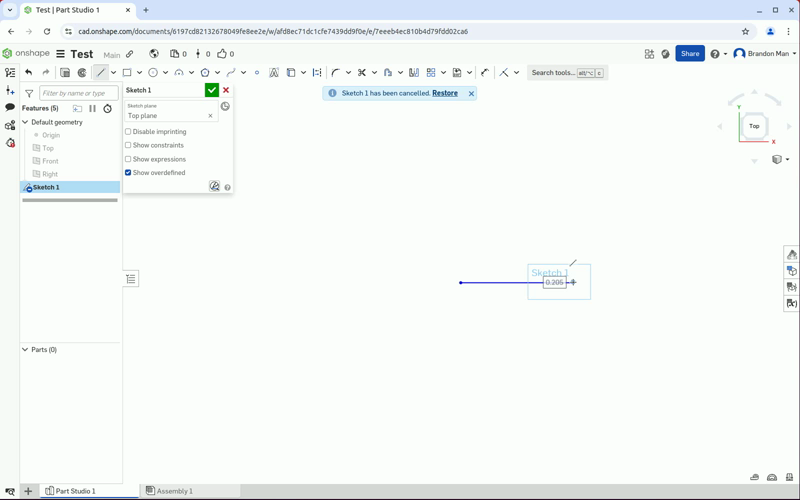
mouse_move(589, 281)
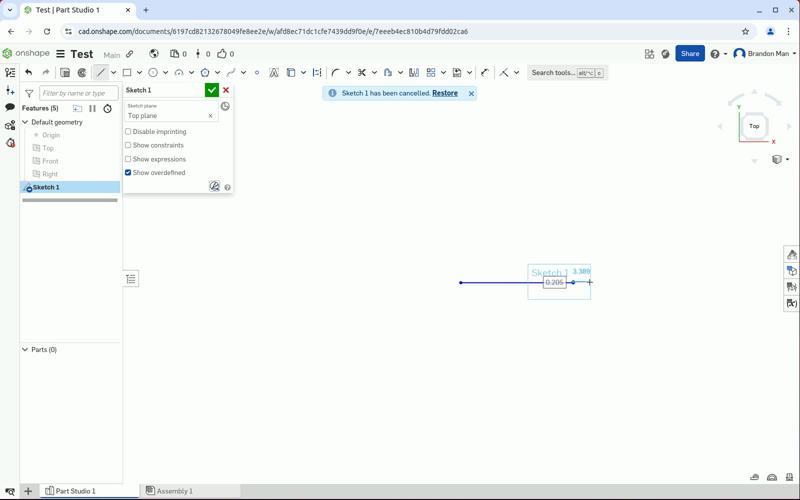
mouse_move(564, 281)
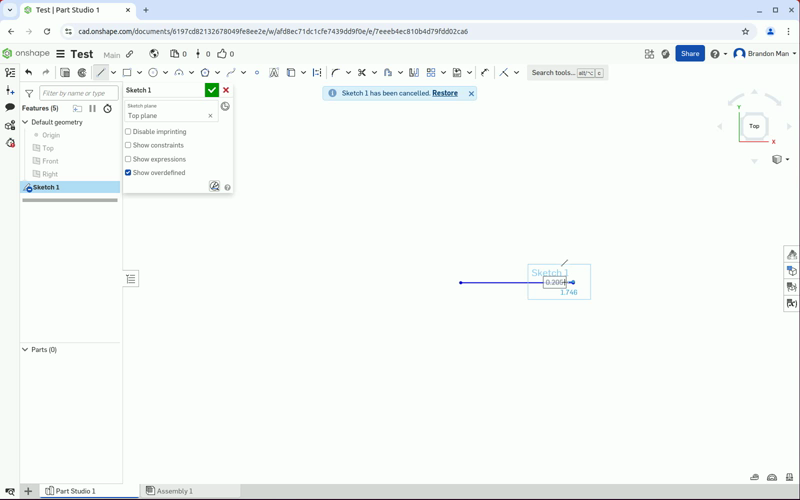
click(564, 281)
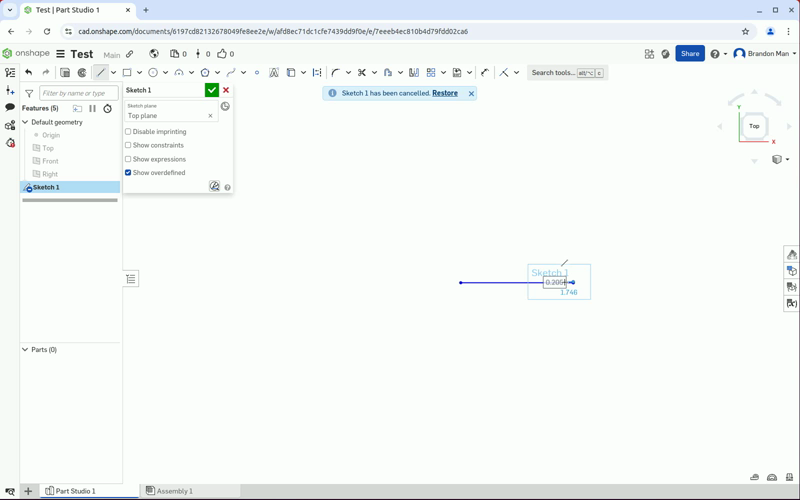
key_up(shift)
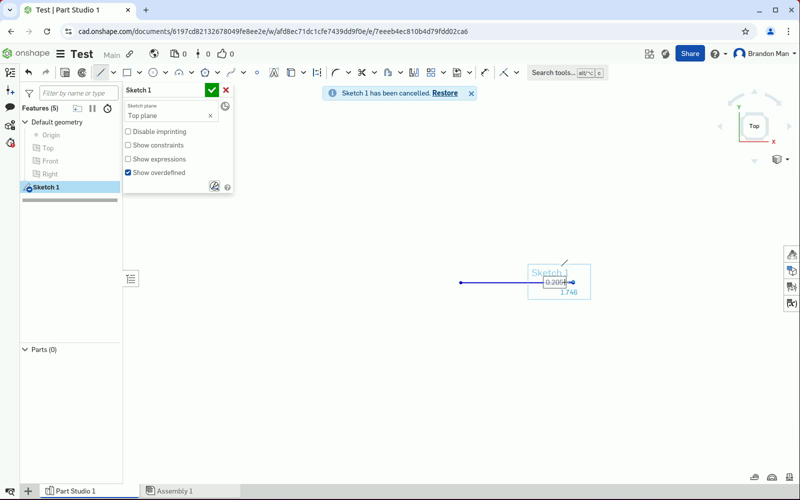
key_down(shift)
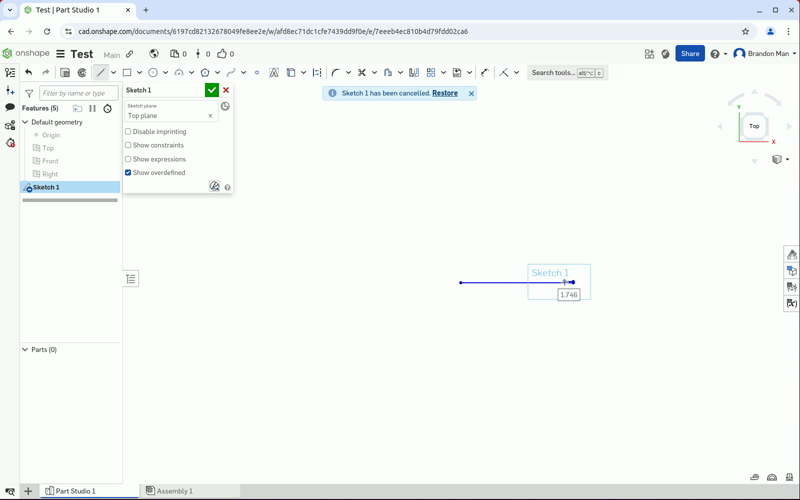
mouse_move(589, 281)
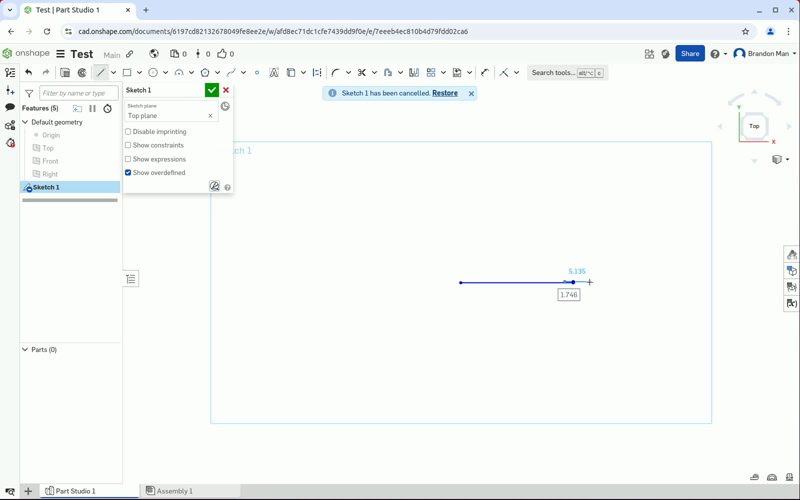
mouse_move(564, 223)
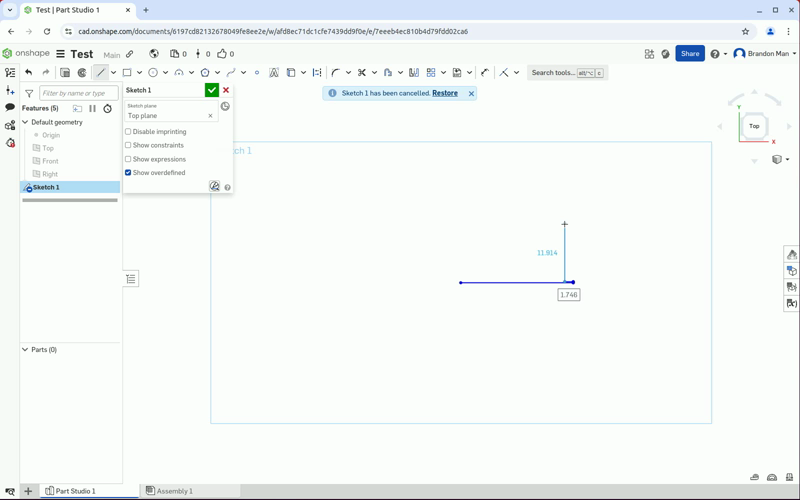
click(564, 223)
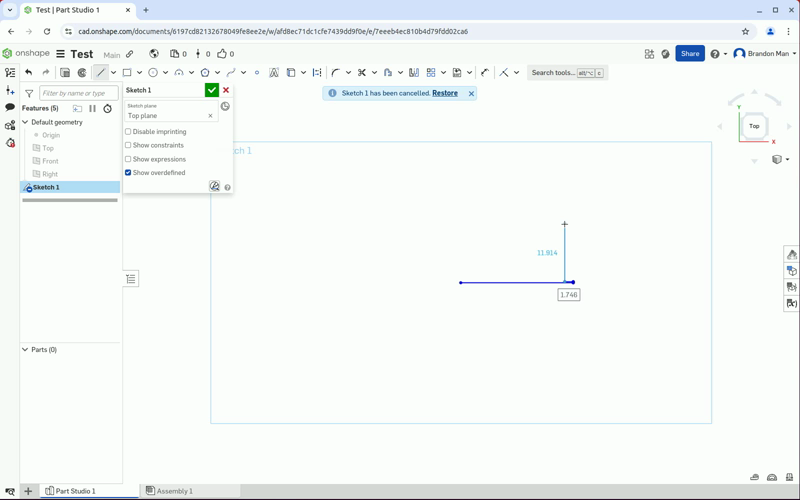
key_up(shift)
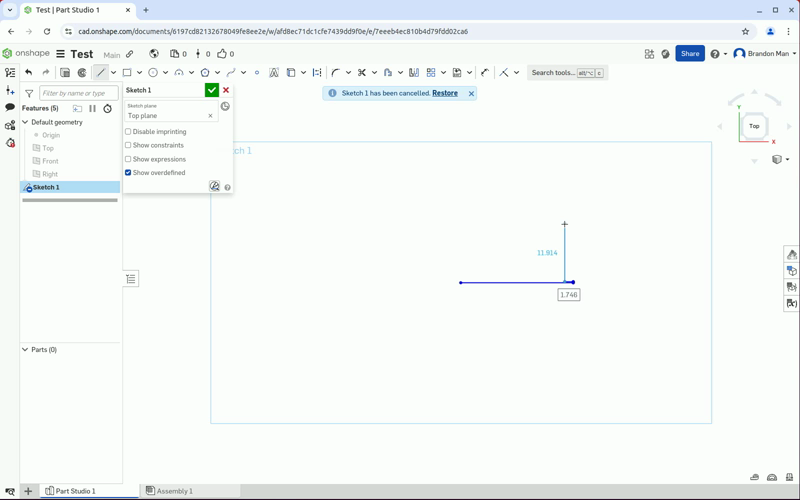
key_down(shift)
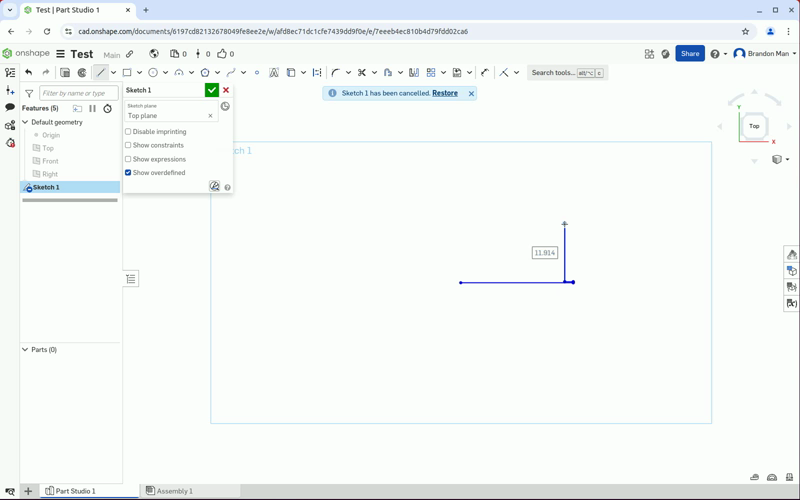
mouse_move(589, 223)
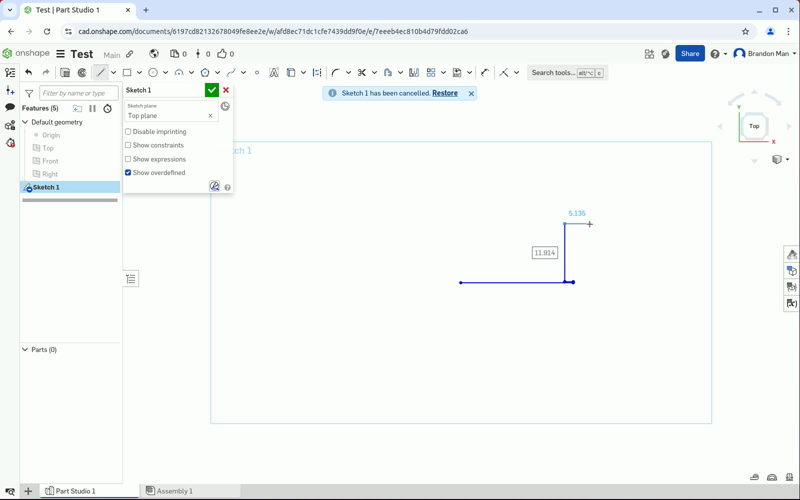
mouse_move(573, 223)
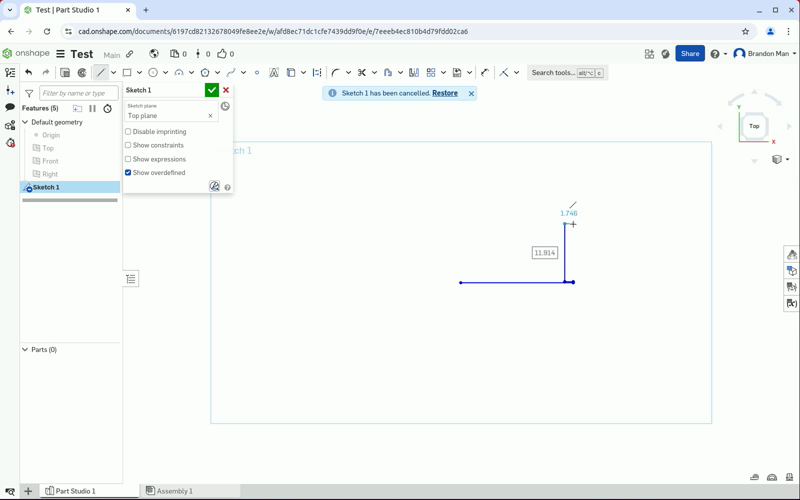
click(573, 223)
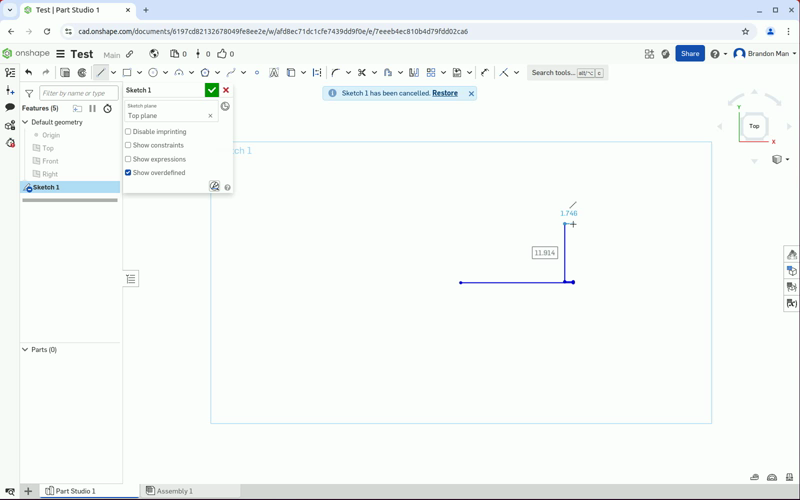
key_up(shift)
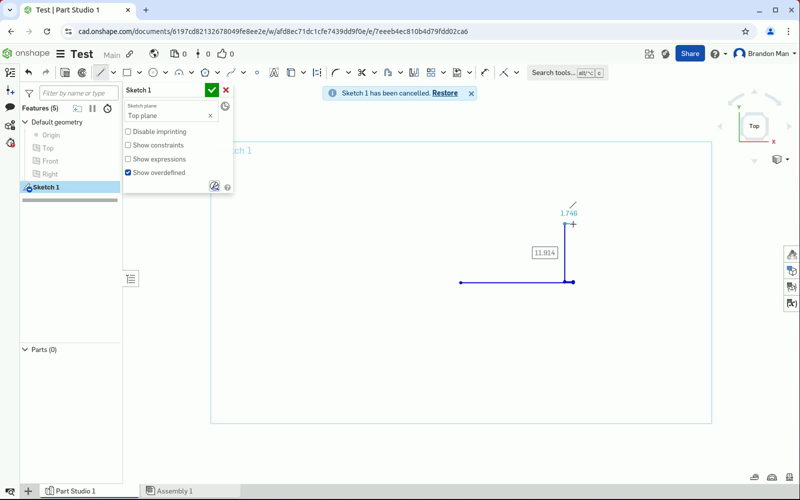
key_down(shift)
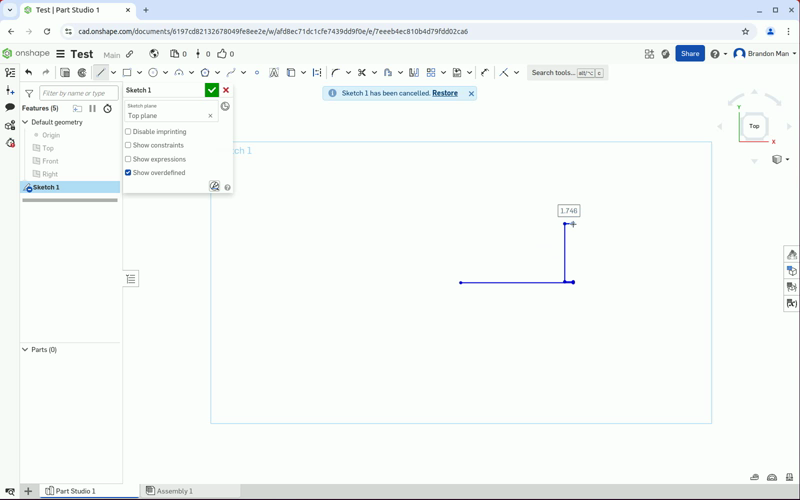
mouse_move(589, 223)
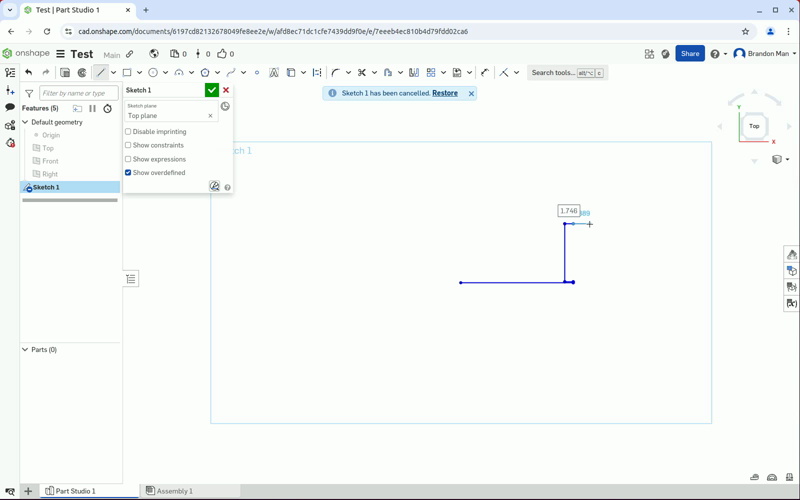
mouse_move(573, 222)
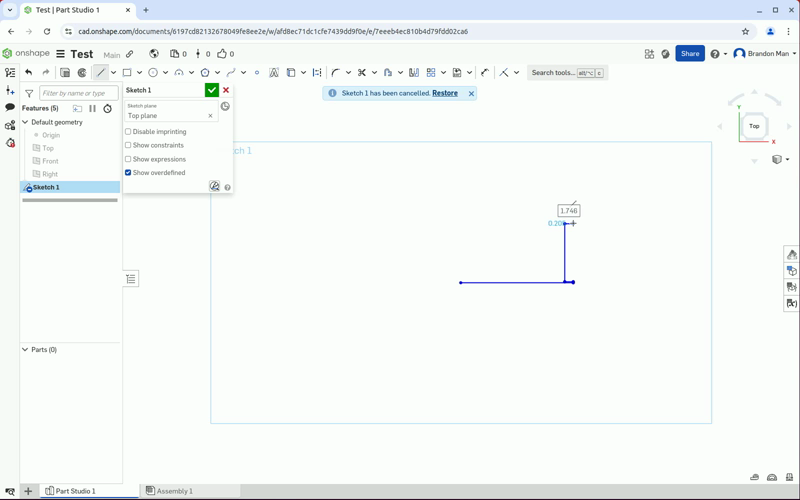
scroll(6)
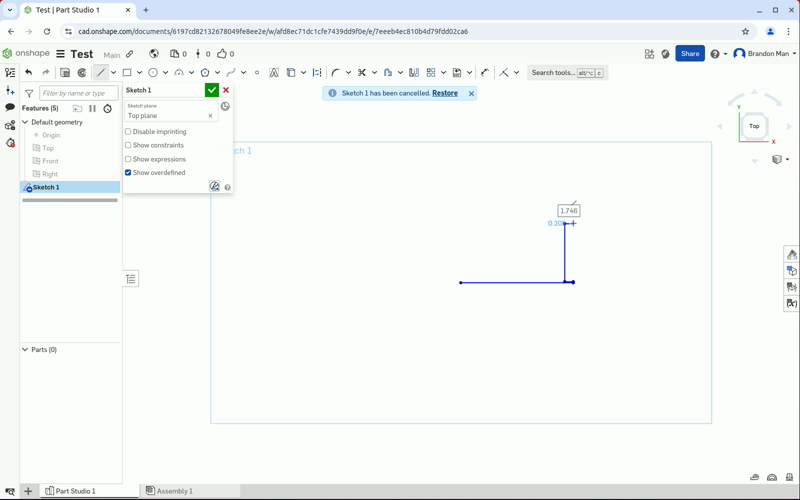
scroll(6)
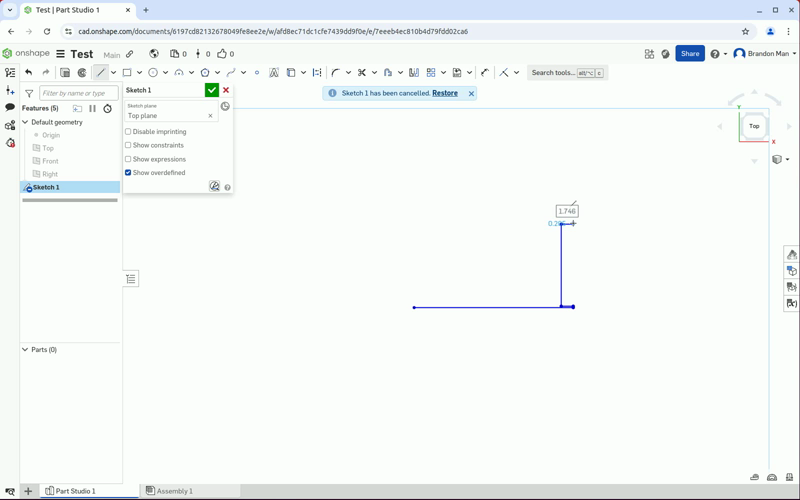
scroll(6)
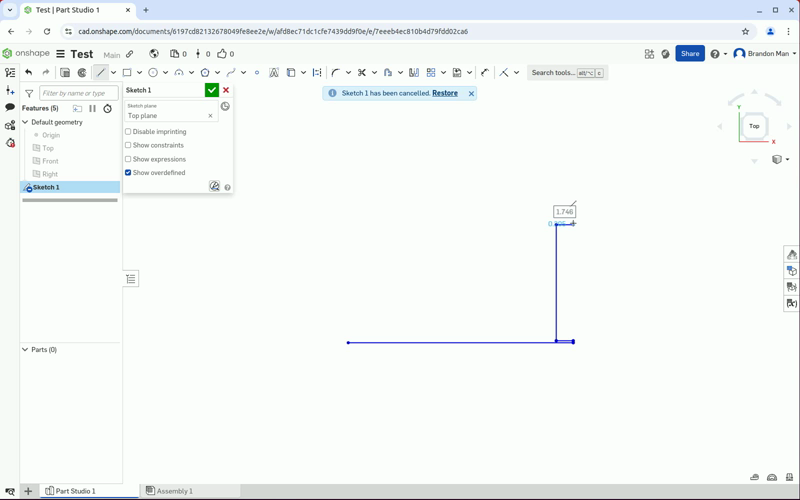
scroll(6)
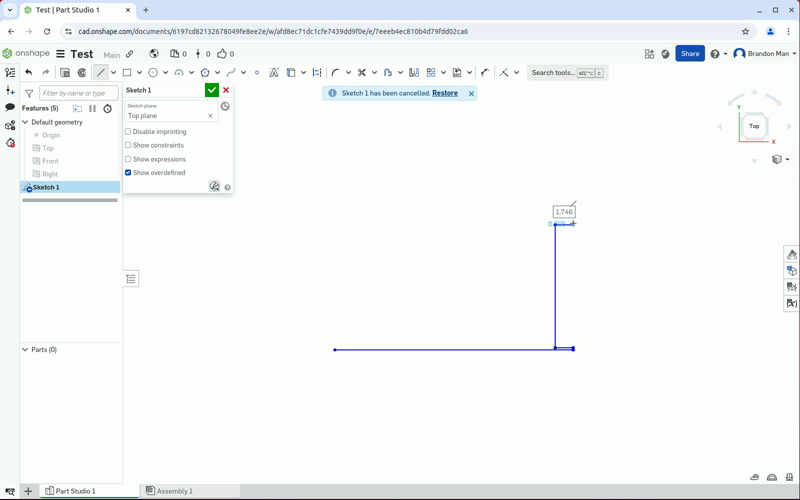
scroll(6)
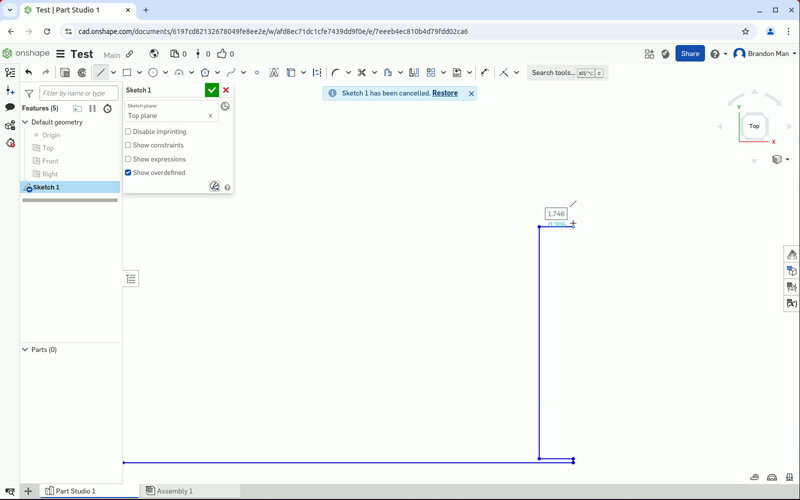
scroll(6)
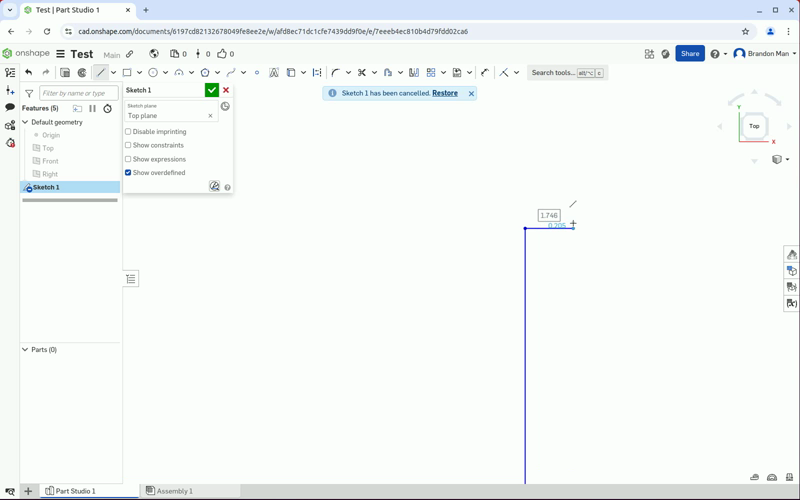
scroll(6)
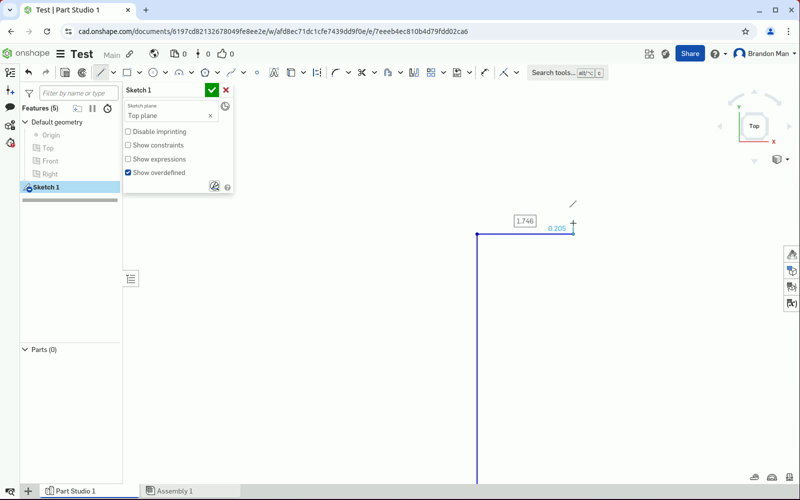
click(573, 222)
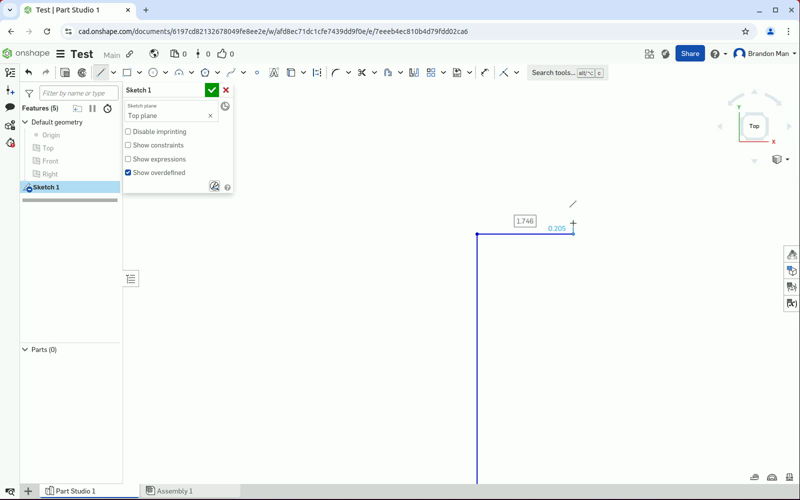
scroll(-6)
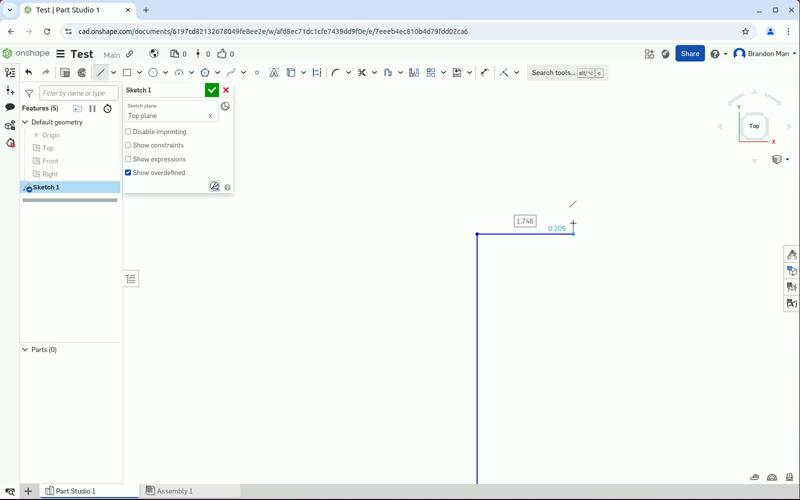
scroll(-6)
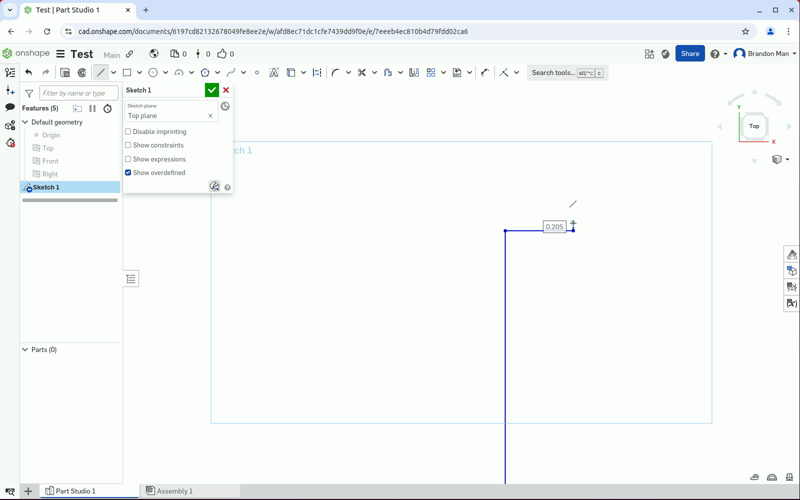
scroll(-6)
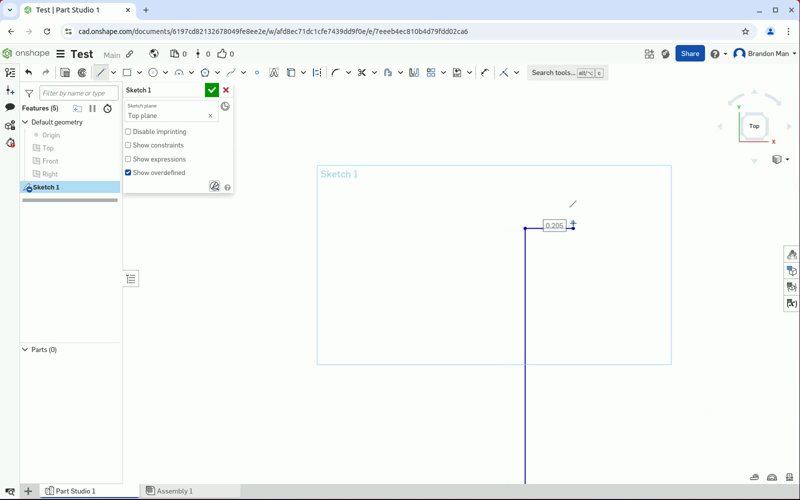
scroll(-6)
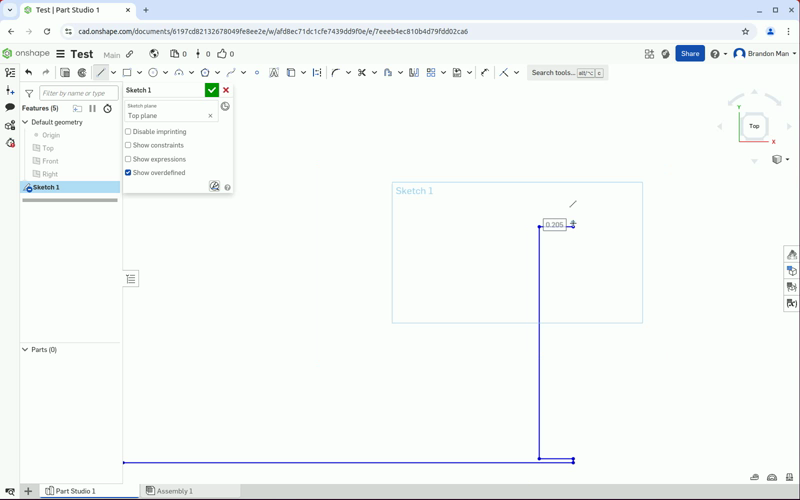
scroll(-6)
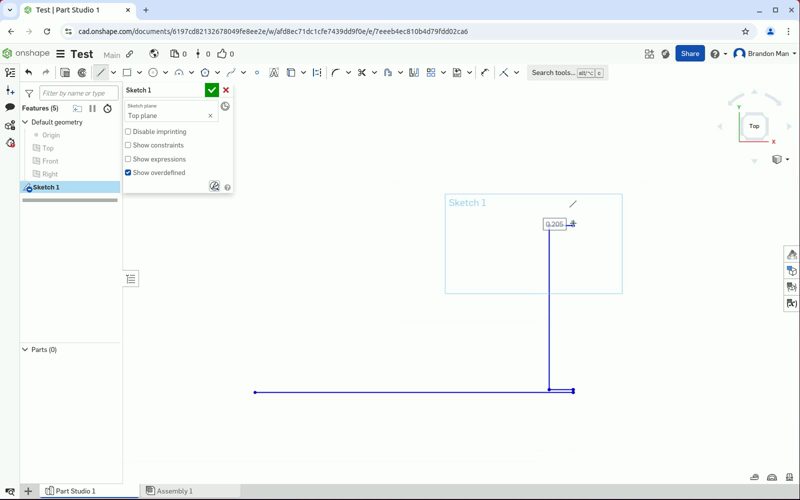
scroll(-6)
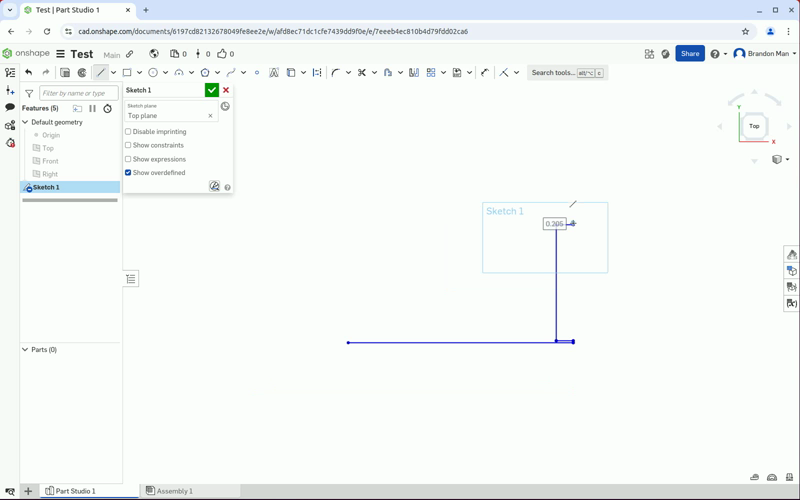
scroll(-6)
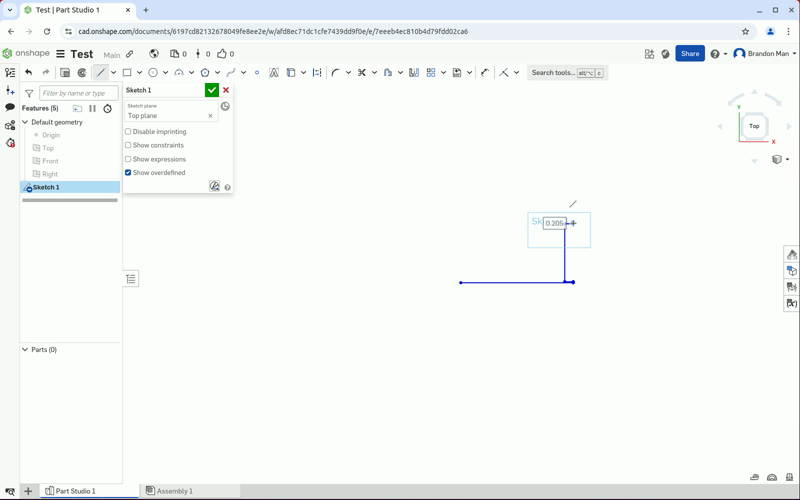
key_up(shift)
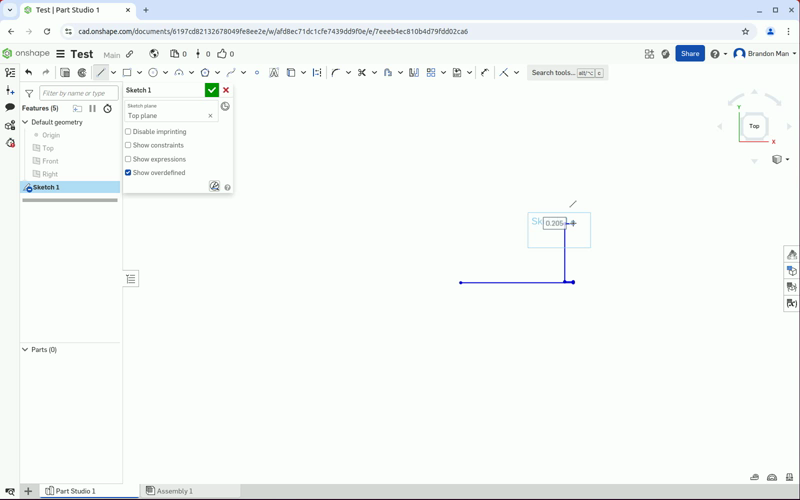
key_down(shift)
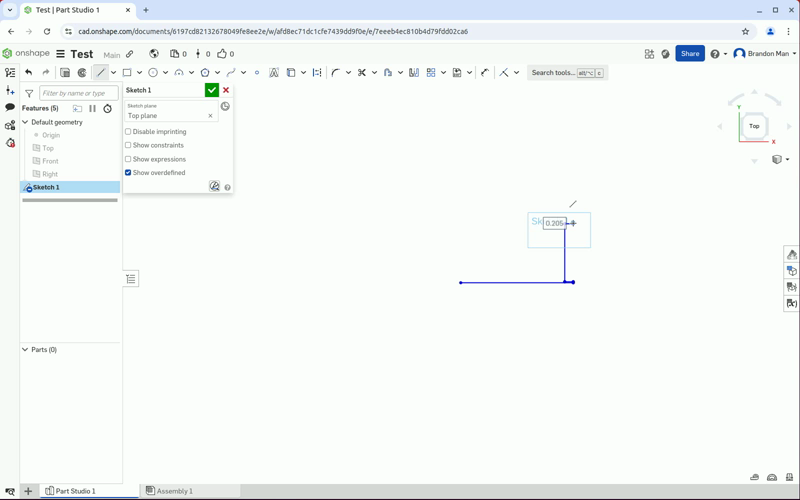
mouse_move(460, 222)
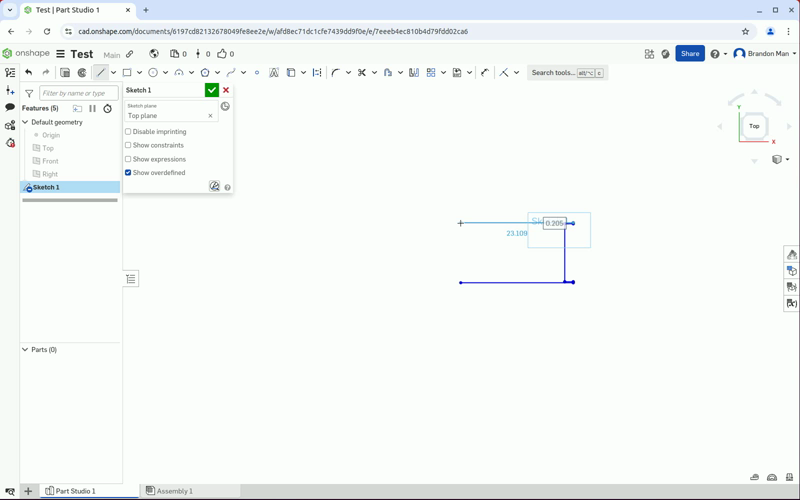
click(460, 222)
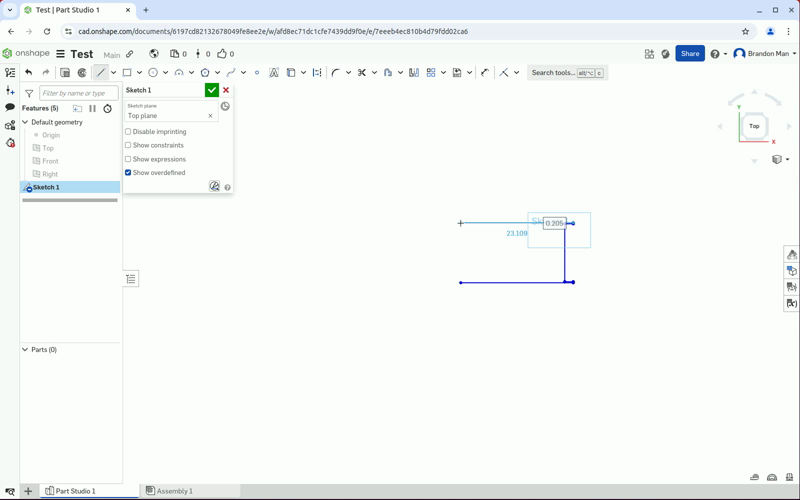
key_up(shift)
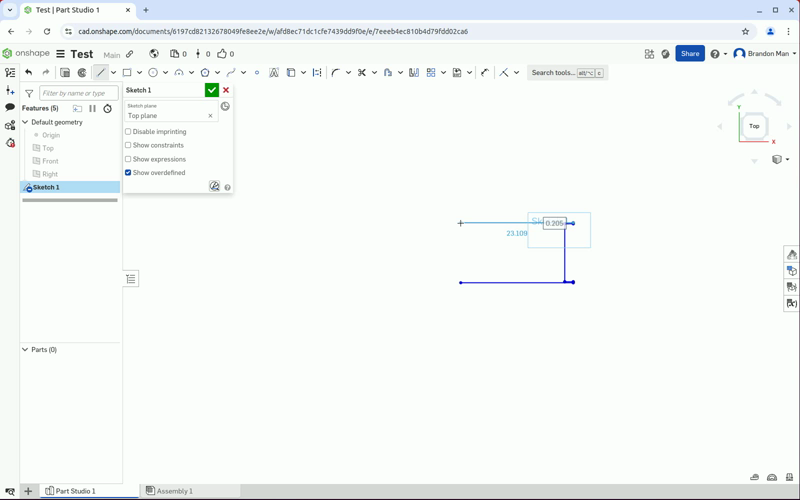
key_down(shift)
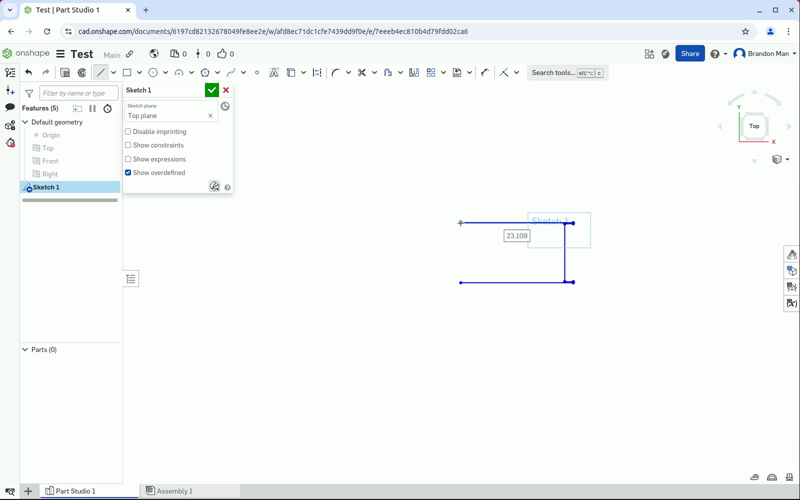
mouse_move(460, 282)
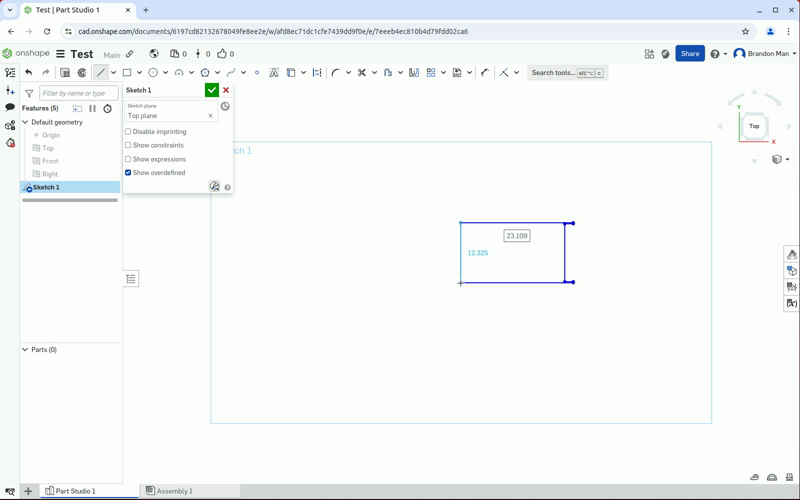
key_up(shift)
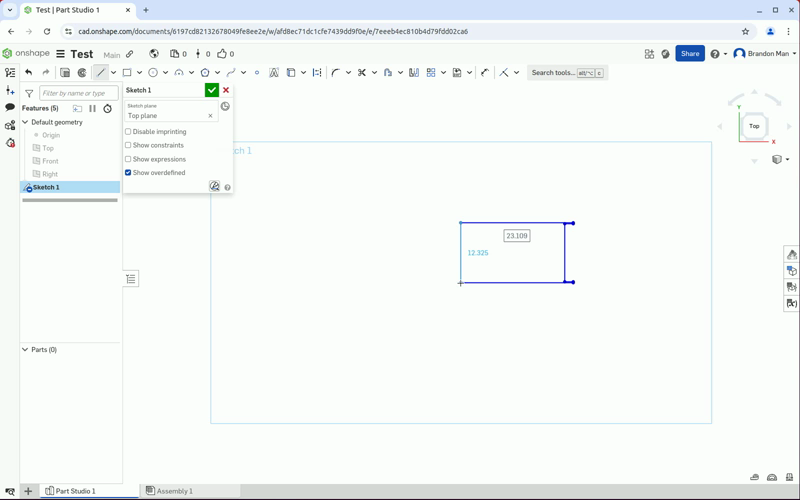
click(460, 282)
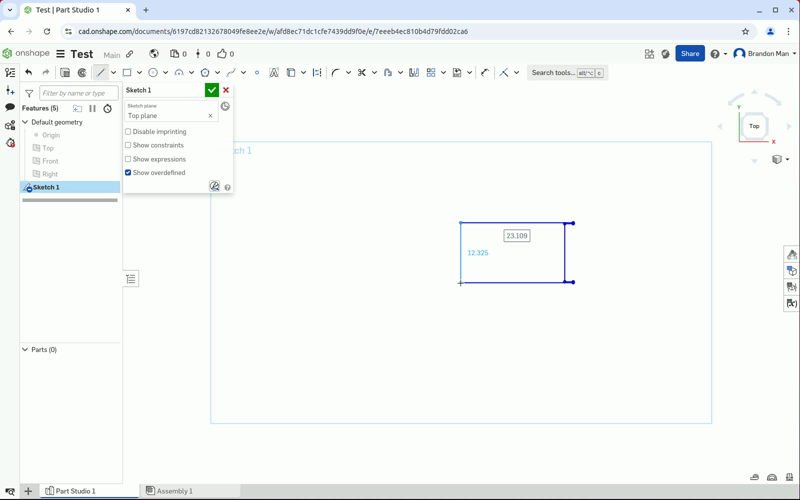
key(esc)
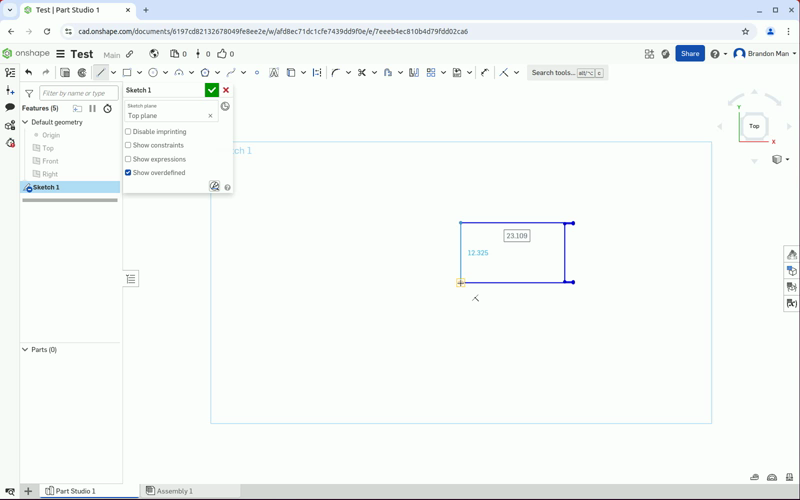
mouse_move(484, 251)
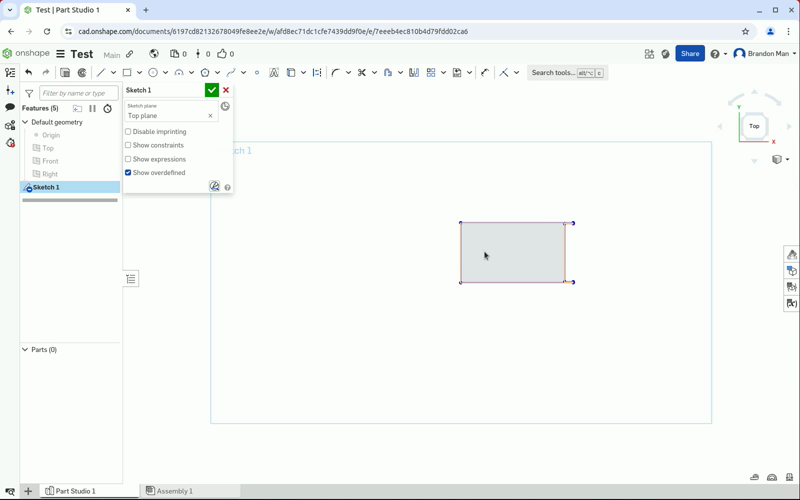
click(484, 251)
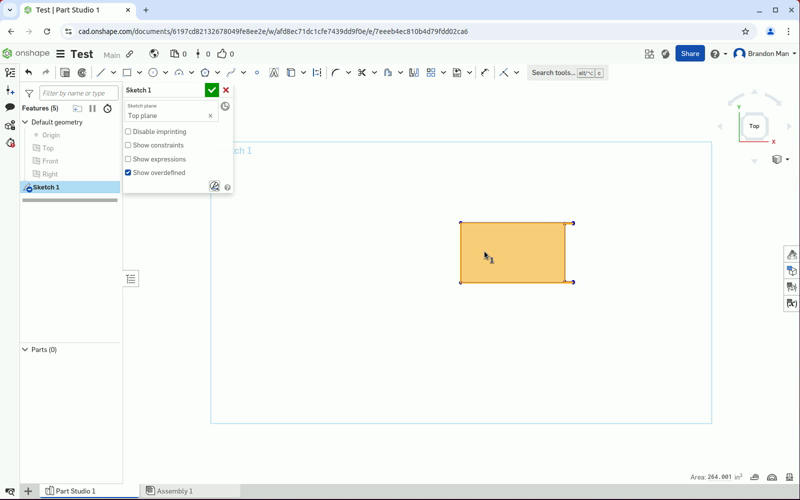
mouse_move(73, 352)
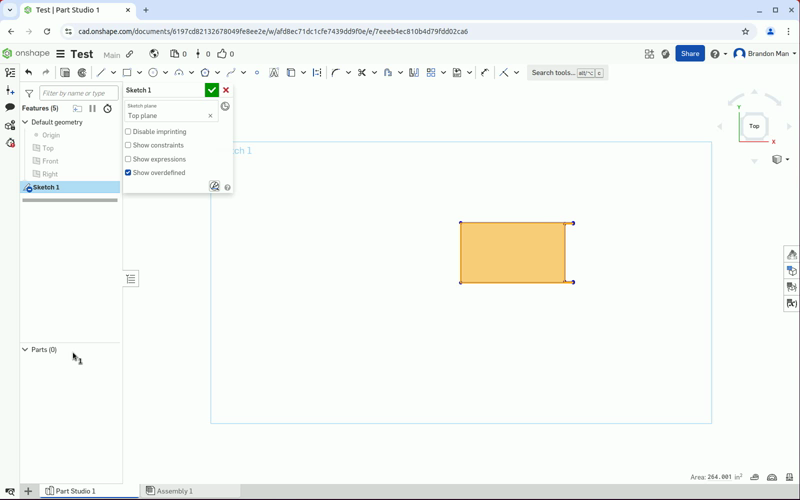
key(shift+y)
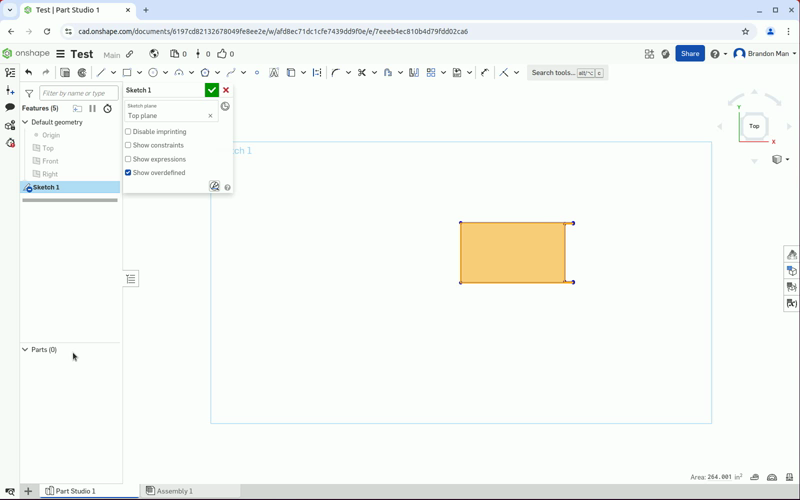
key(shift+e)
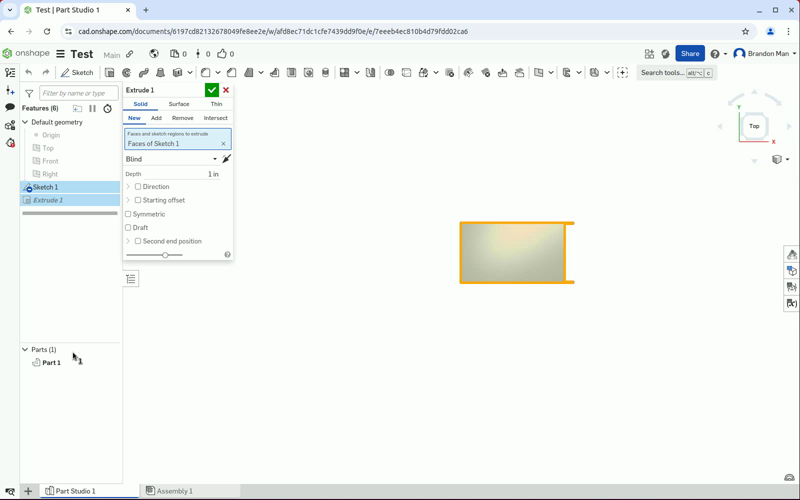
mouse_move(143, 106)
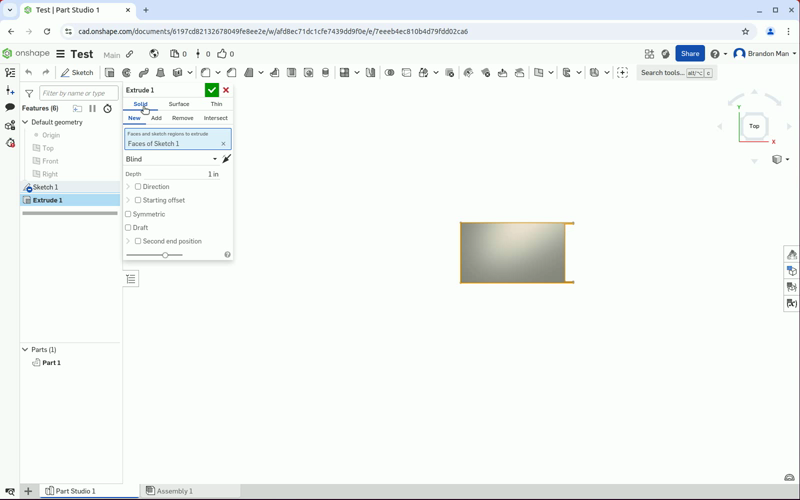
click(143, 106)
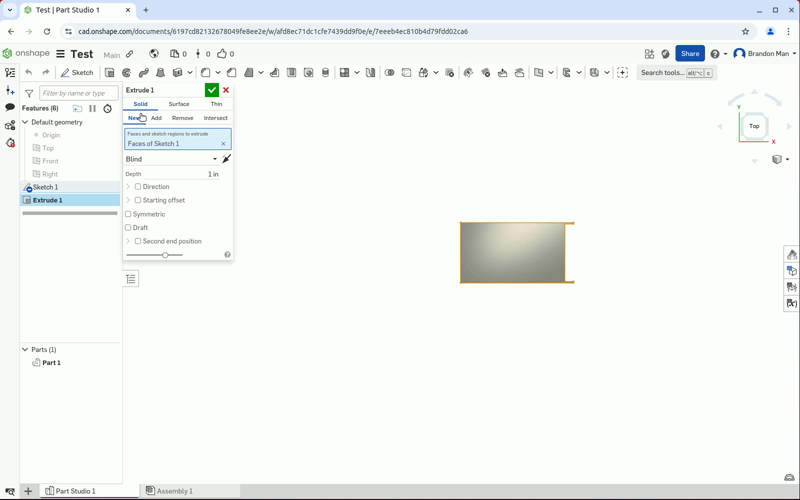
mouse_move(137, 120)
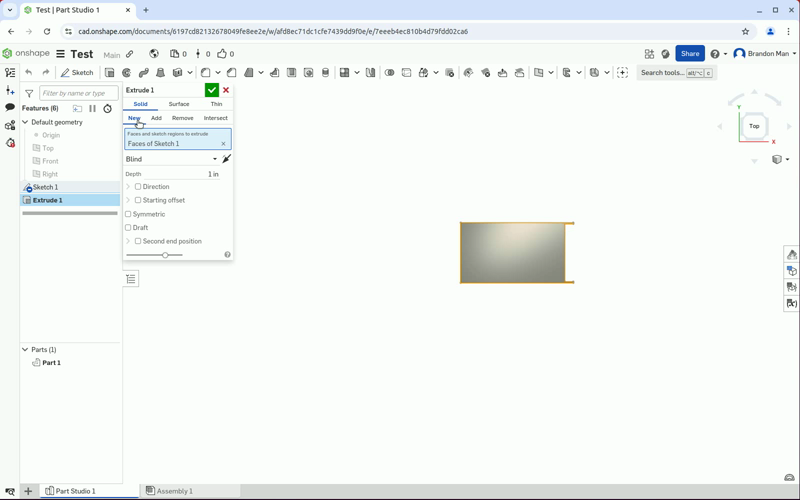
click(137, 120)
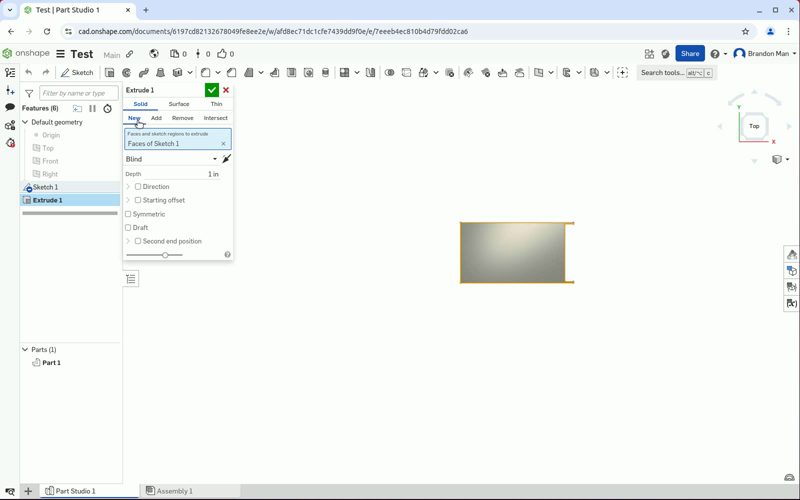
key(tab, 4)
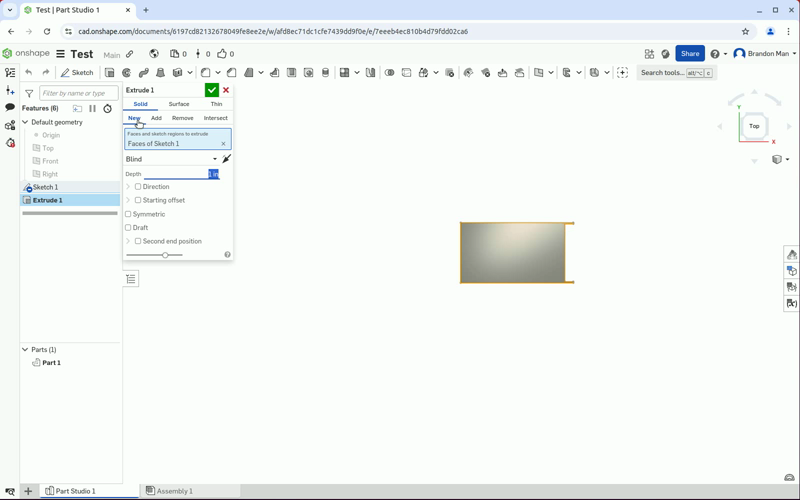
text(3.129)
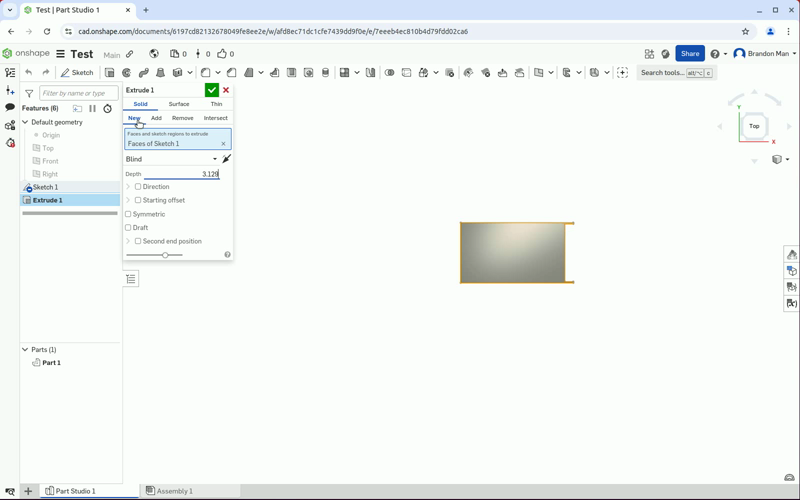
key(enter)
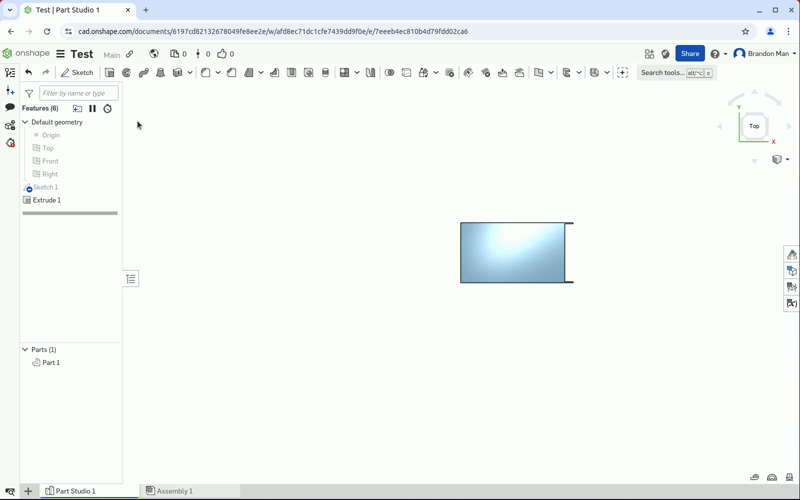
key(shift+h)
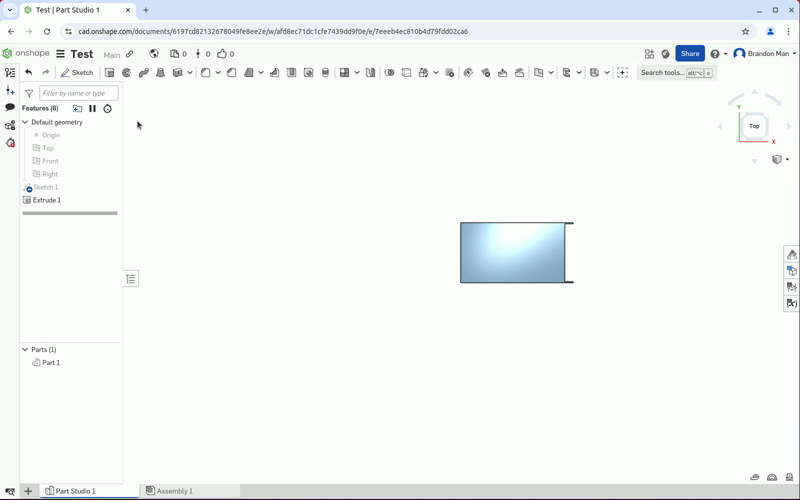
key(shift+h)
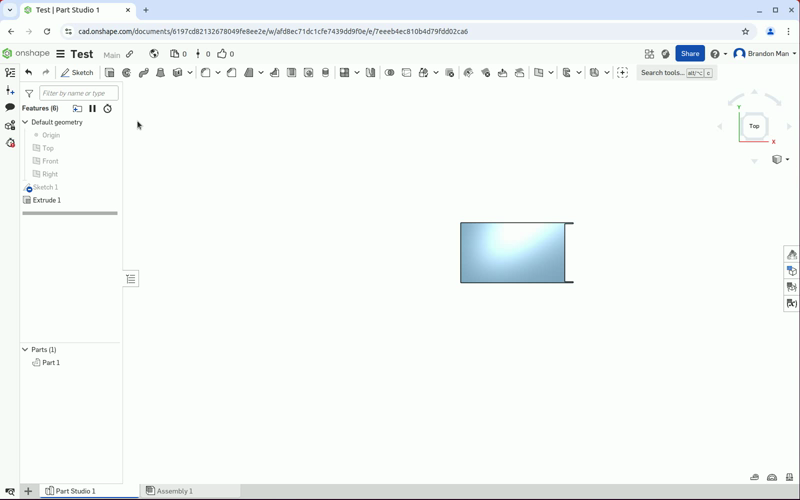
mouse_move(73, 189)
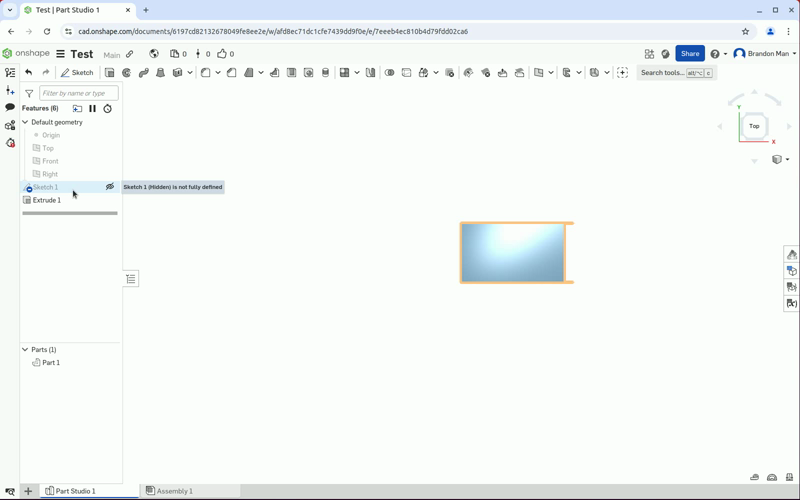
click(73, 189)
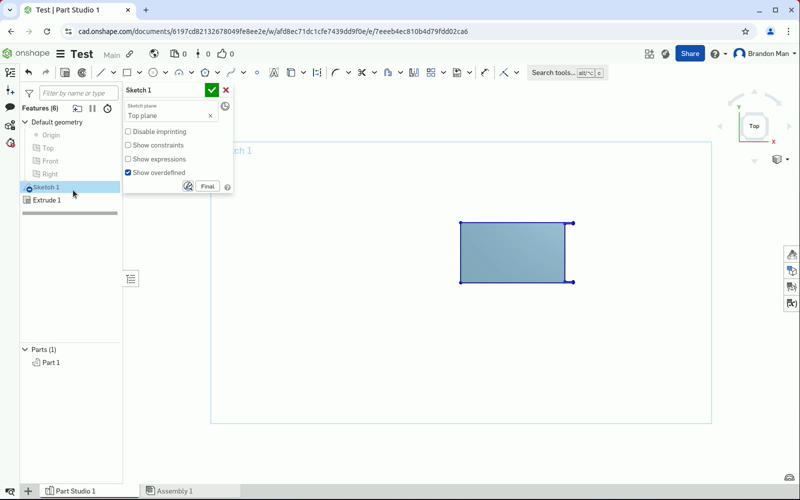
mouse_move(229, 92)
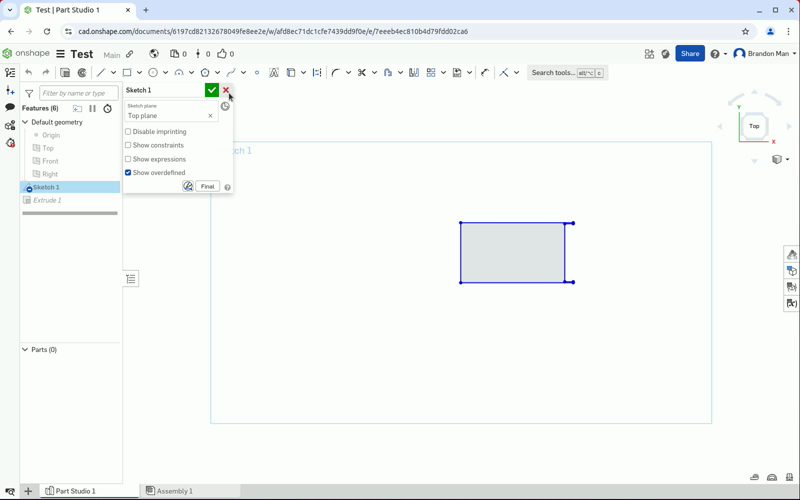
click(229, 92)
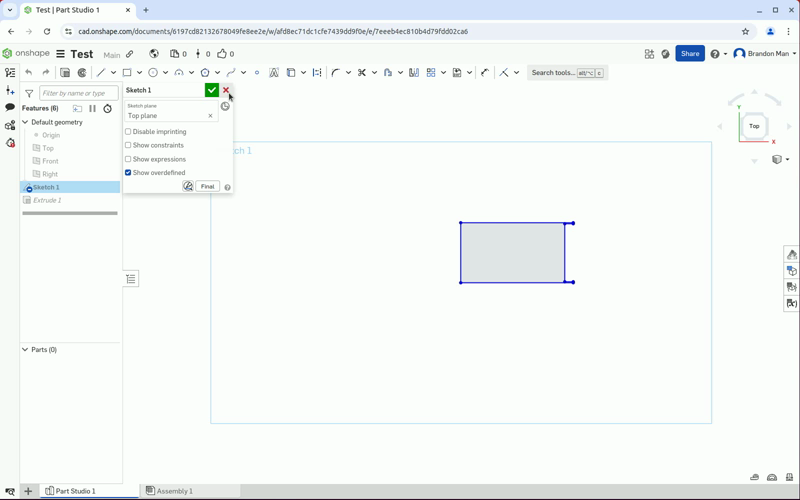
key(shift+s)
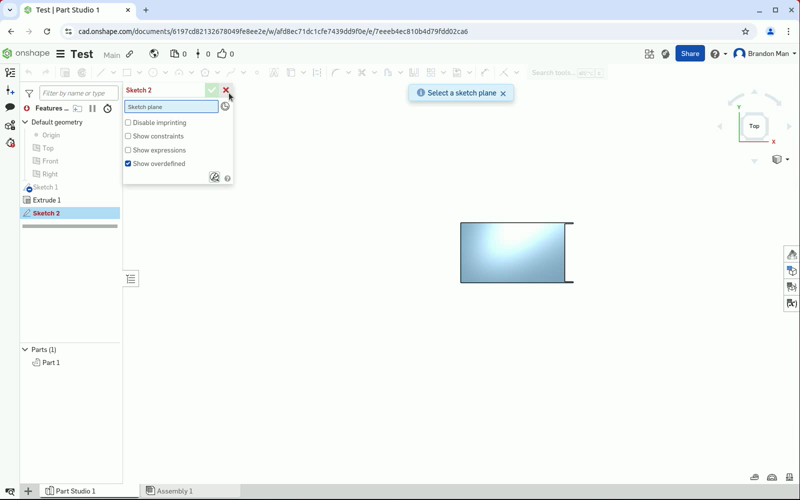
mouse_move(73, 150)
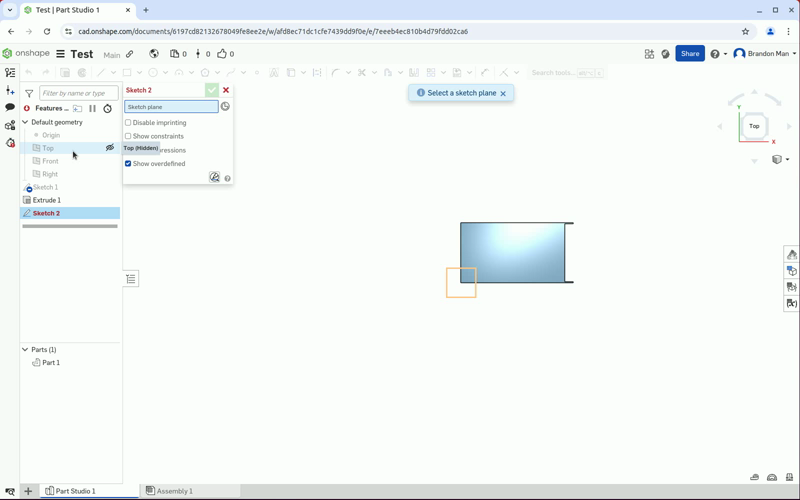
click(73, 150)
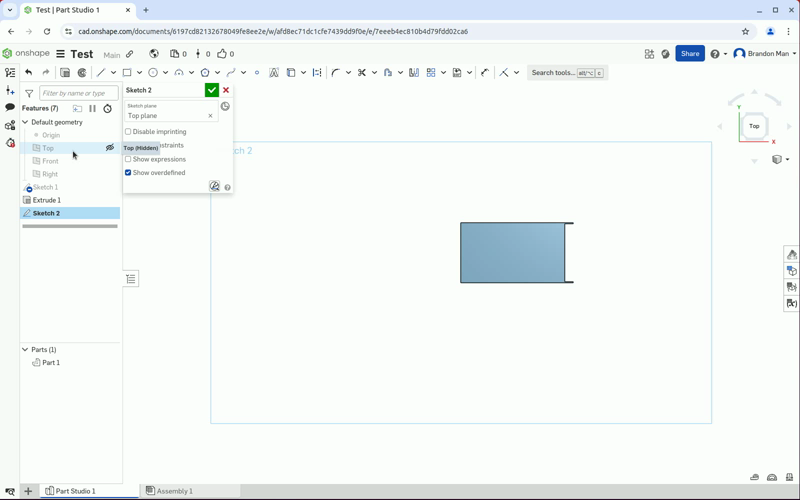
mouse_move(73, 352)
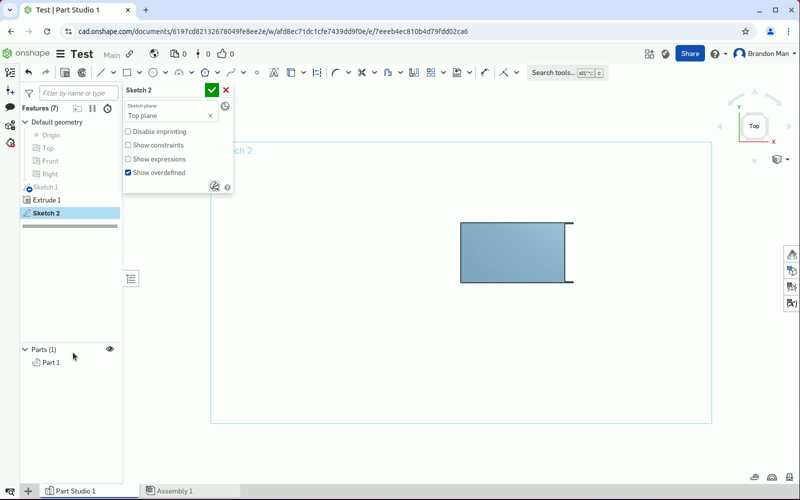
key(y)
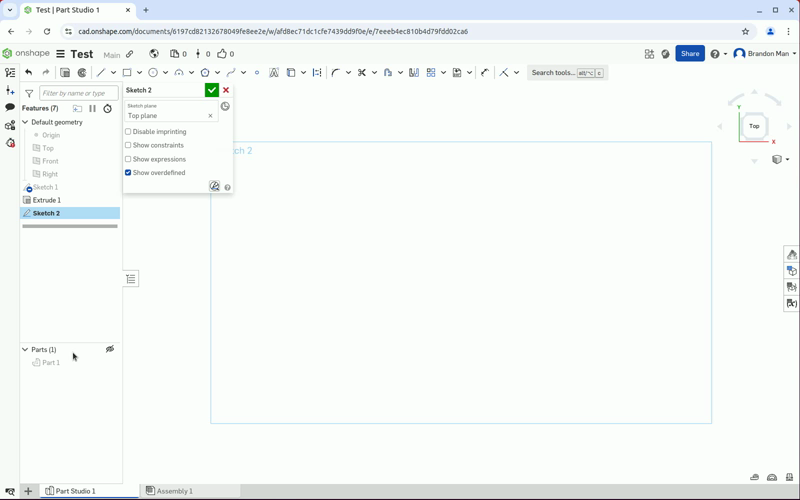
key(l)
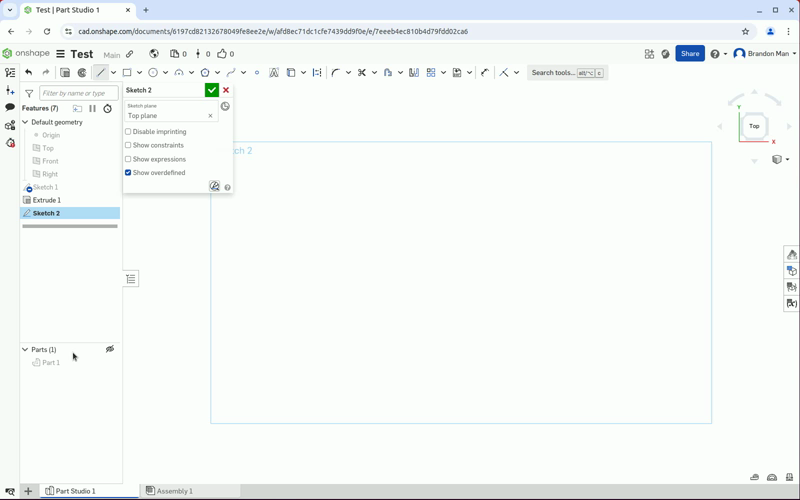
key_down(shift)
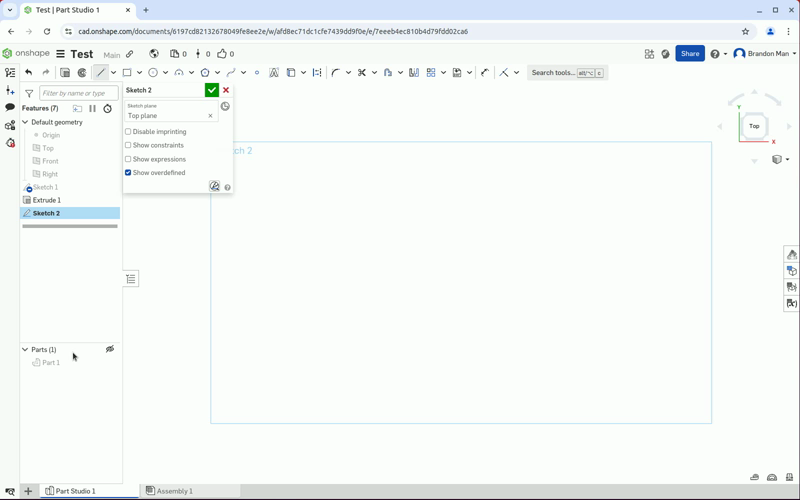
mouse_move(564, 281)
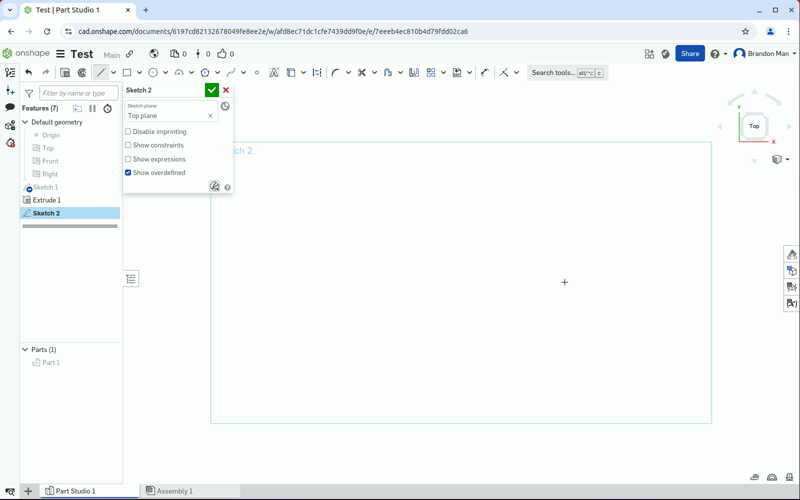
click(564, 281)
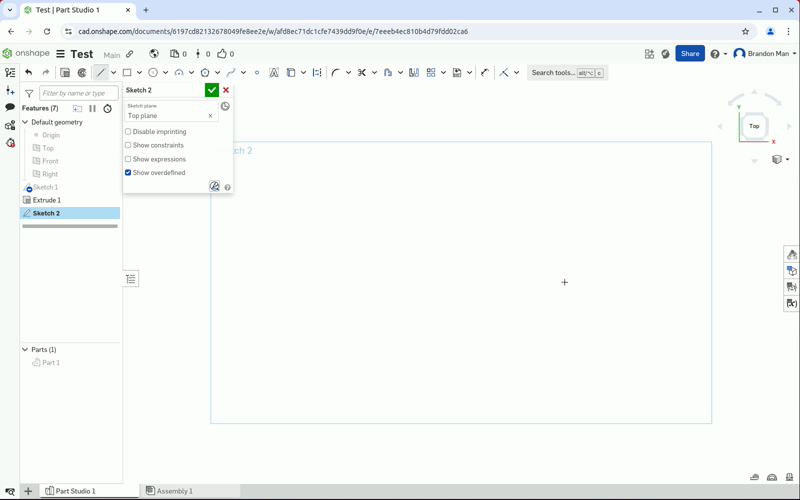
key_up(shift)
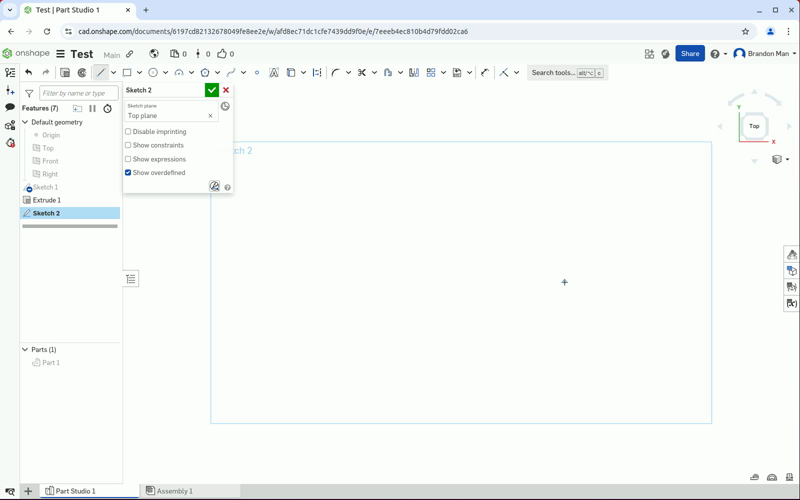
key_down(shift)
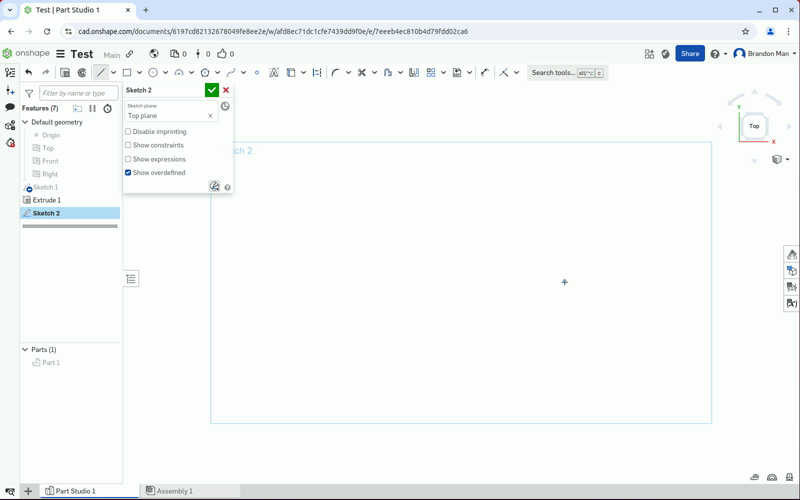
mouse_move(589, 281)
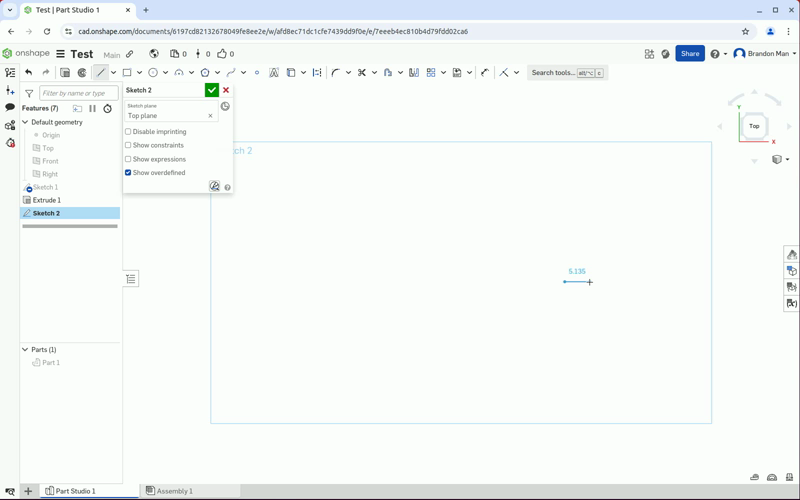
mouse_move(573, 281)
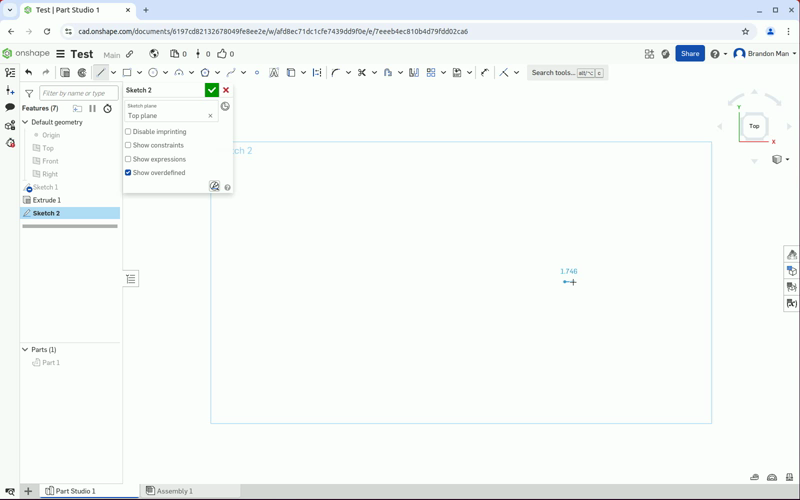
click(573, 281)
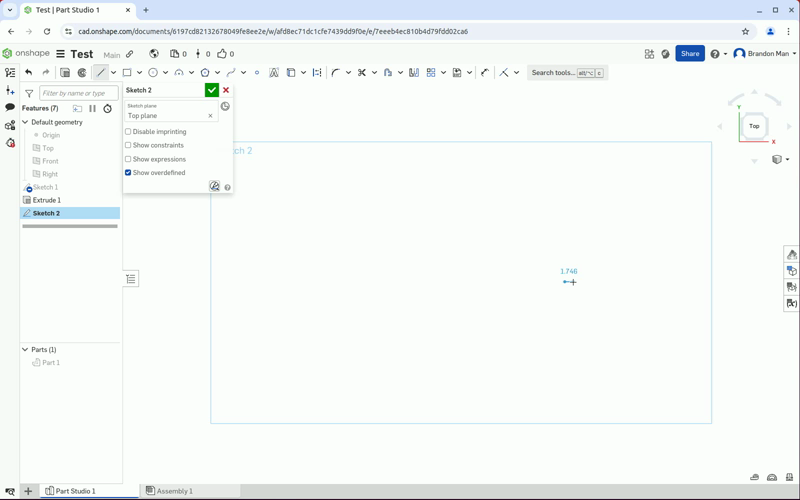
key_up(shift)
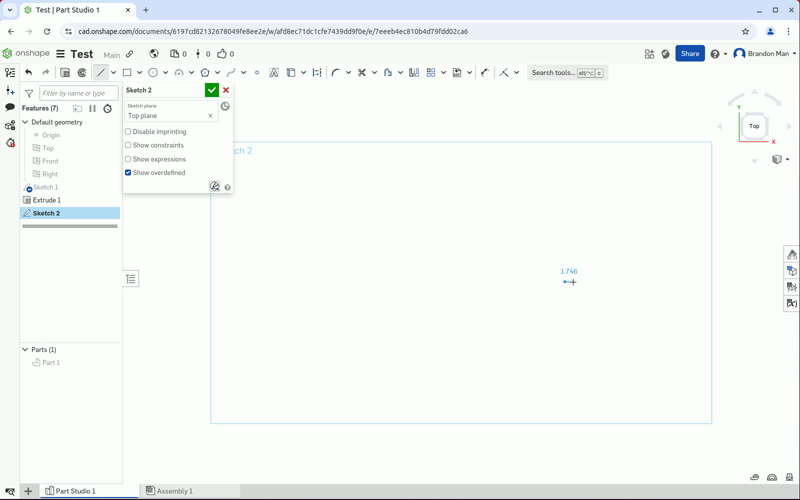
key_down(shift)
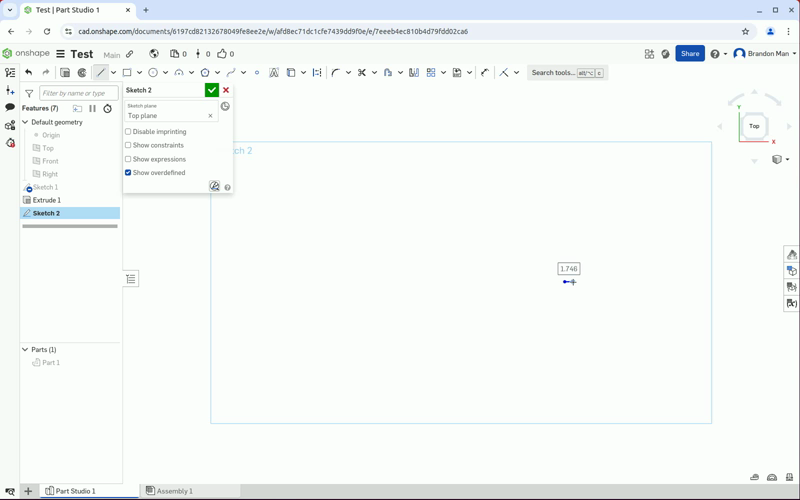
mouse_move(589, 281)
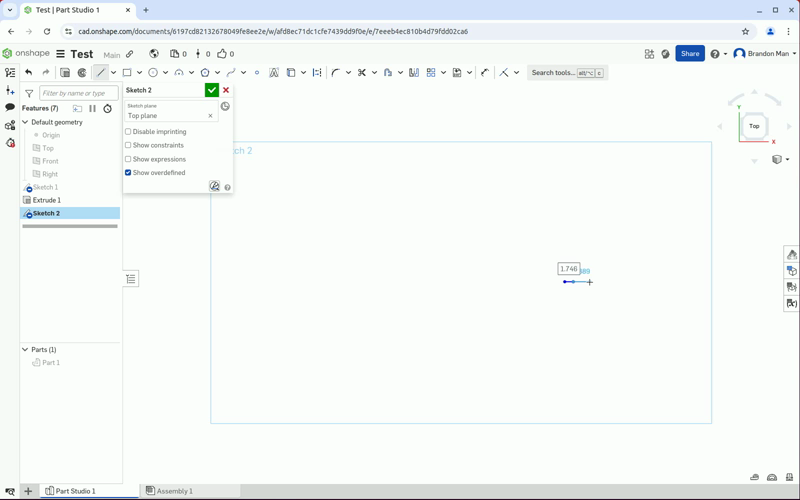
mouse_move(573, 222)
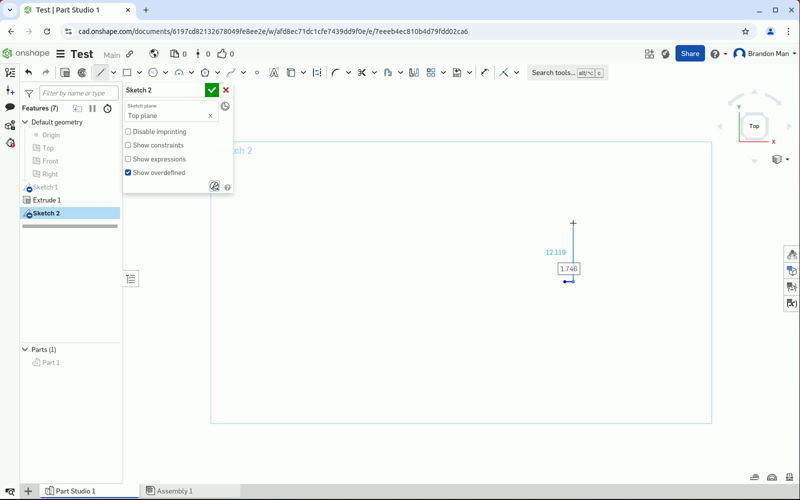
click(573, 222)
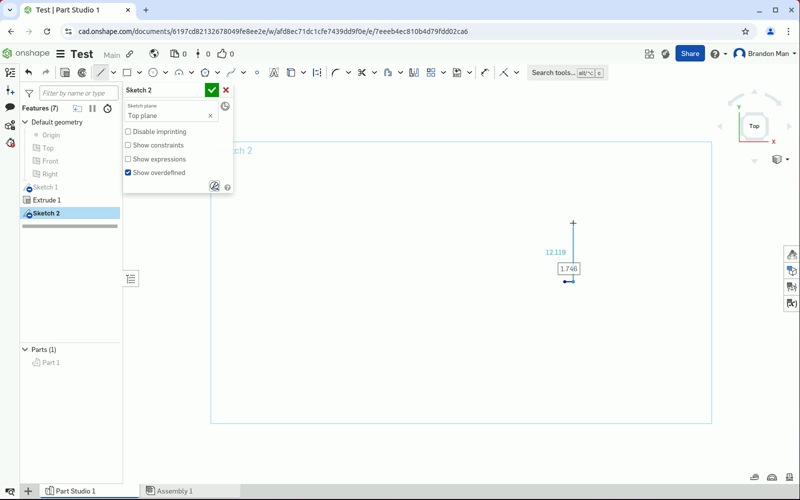
key_up(shift)
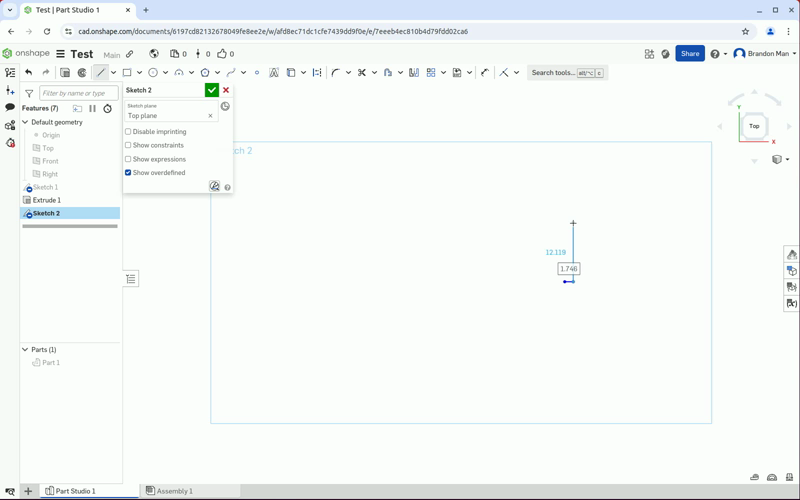
key_down(shift)
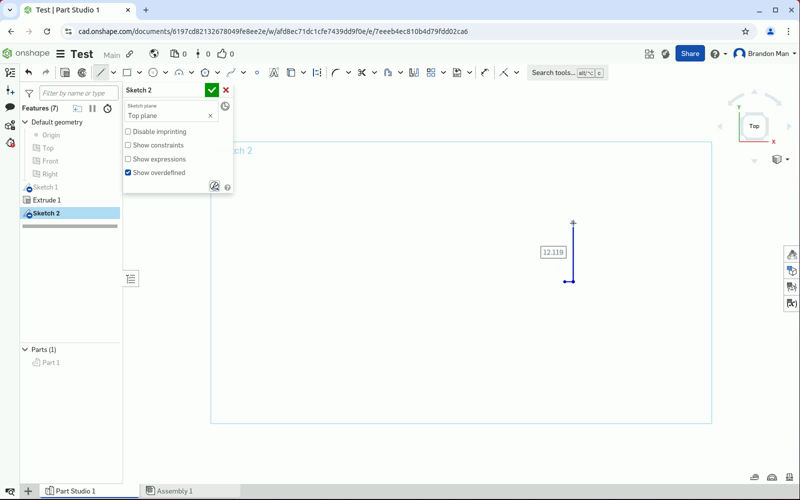
mouse_move(589, 222)
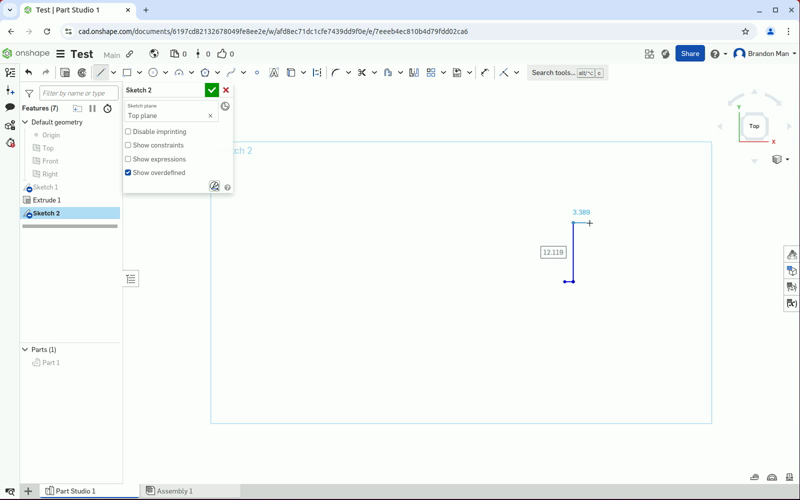
mouse_move(564, 222)
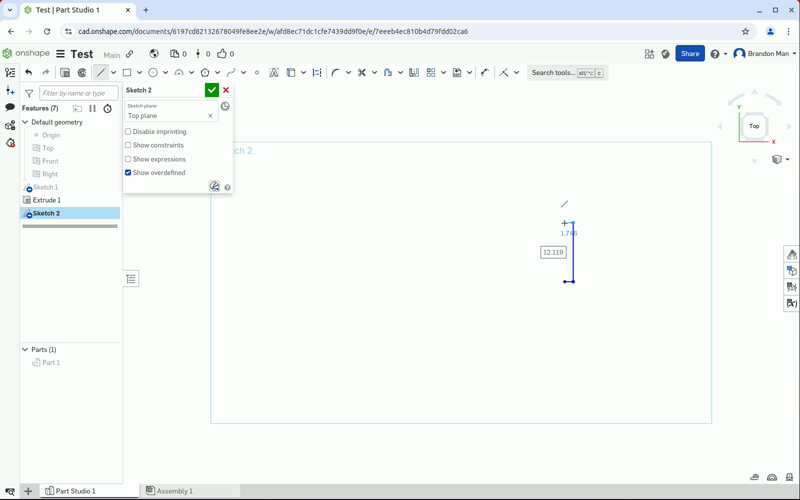
click(564, 222)
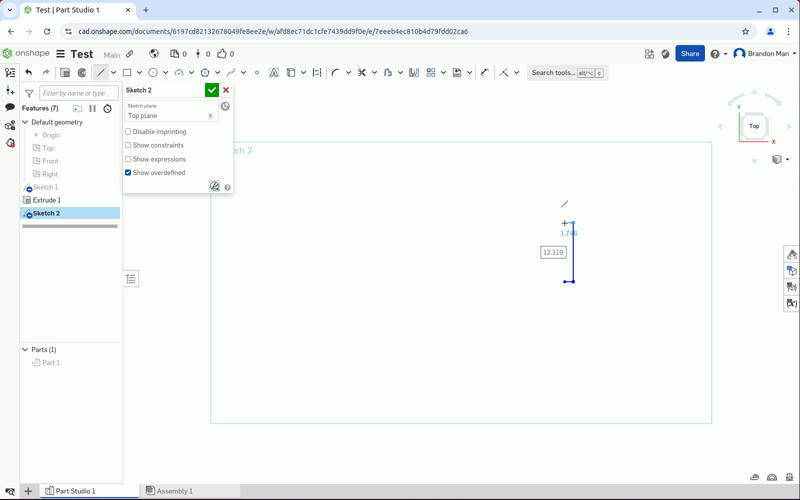
key_up(shift)
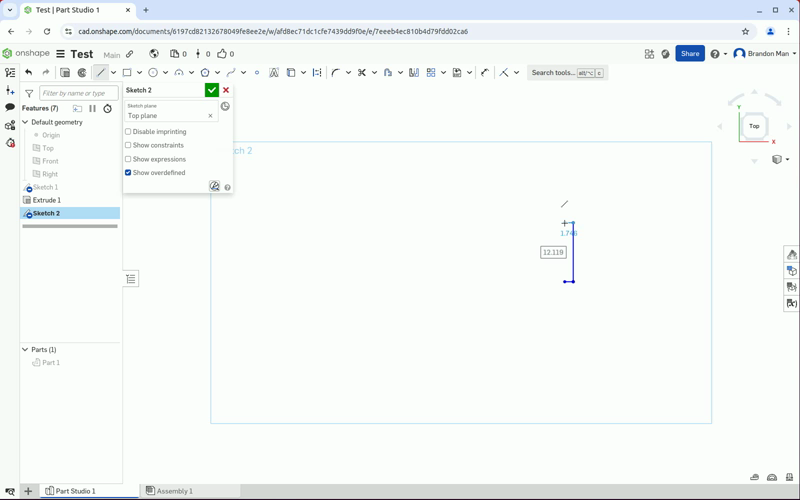
mouse_move(589, 222)
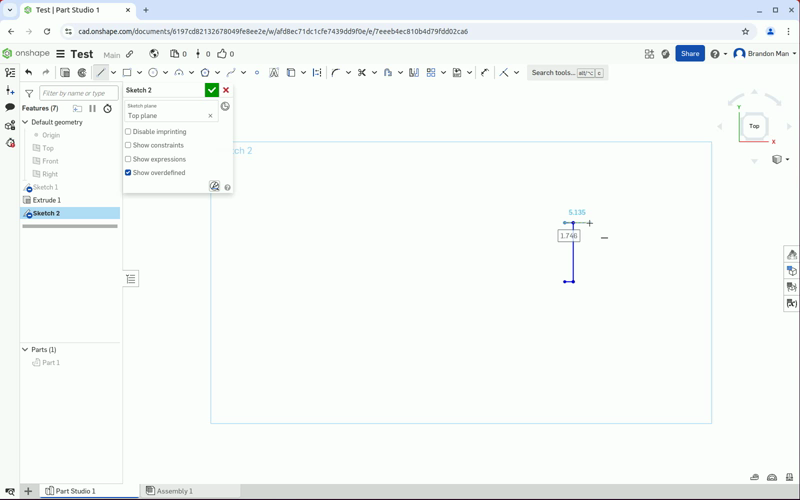
key_down(shift)
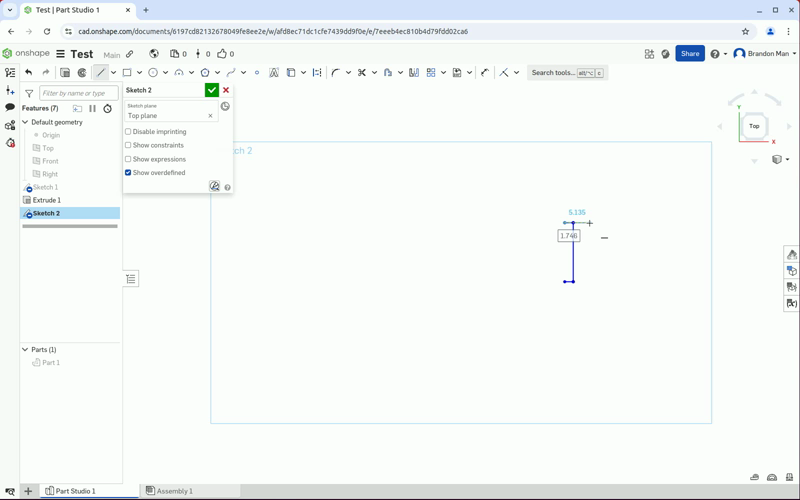
mouse_move(564, 281)
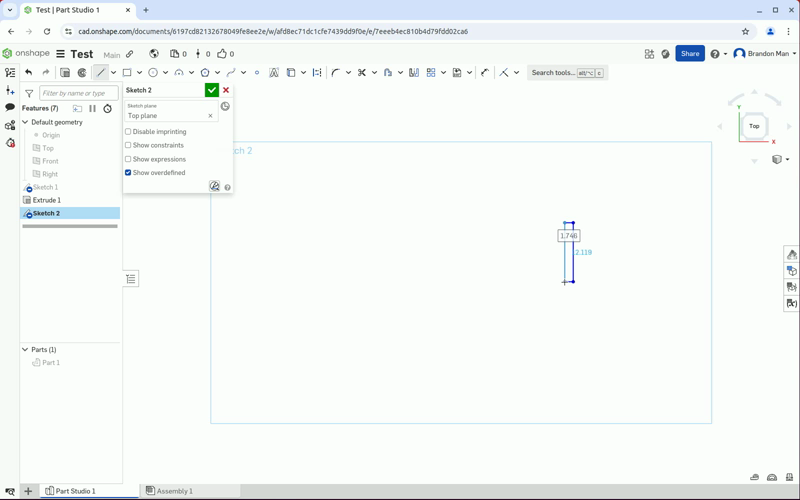
key_up(shift)
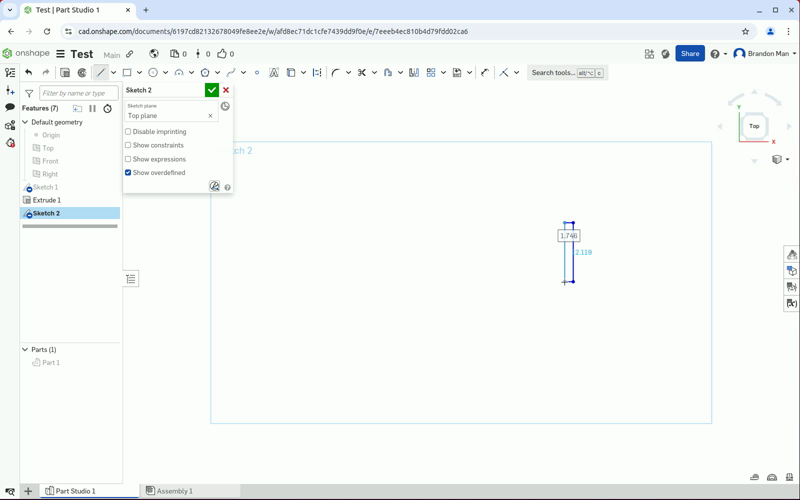
click(564, 281)
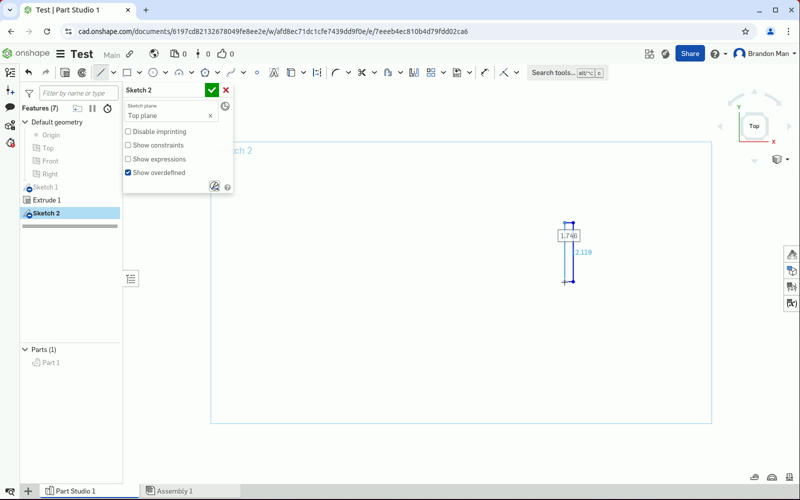
key(esc)
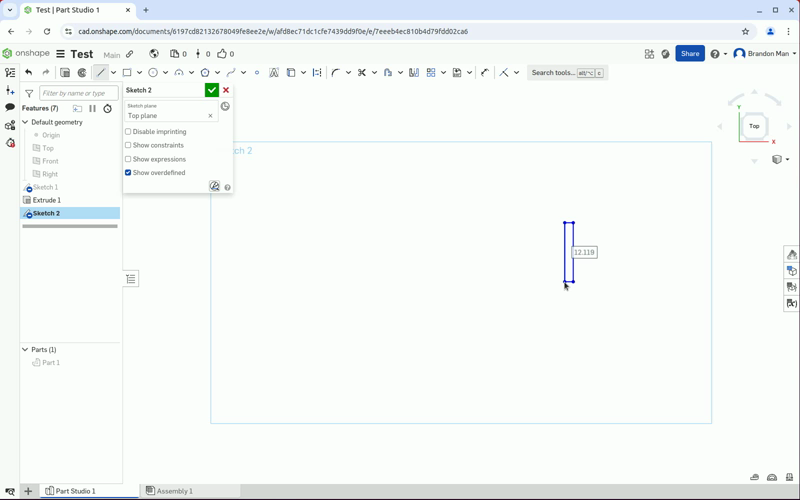
mouse_move(570, 263)
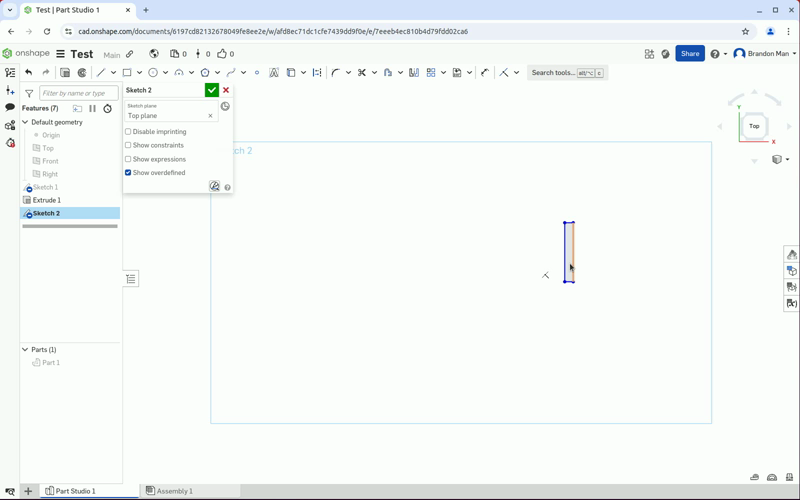
scroll(6)
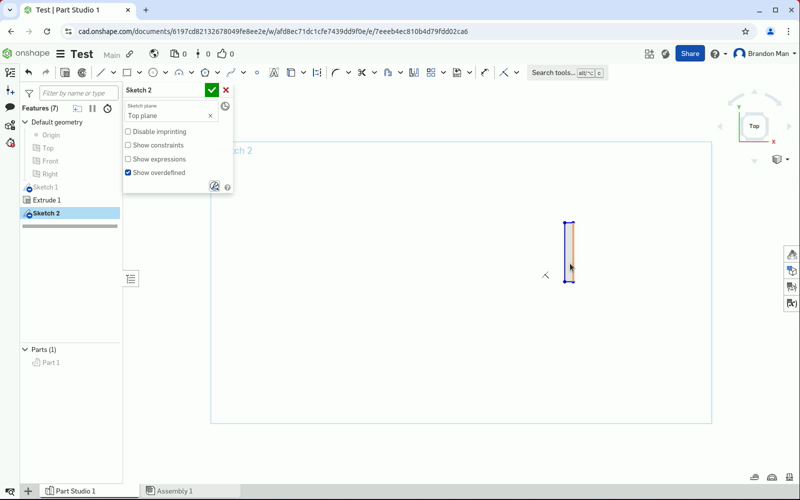
scroll(6)
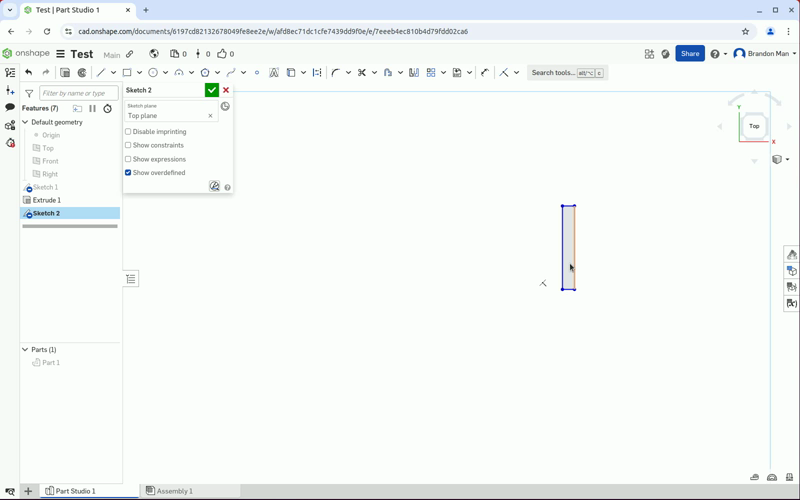
scroll(6)
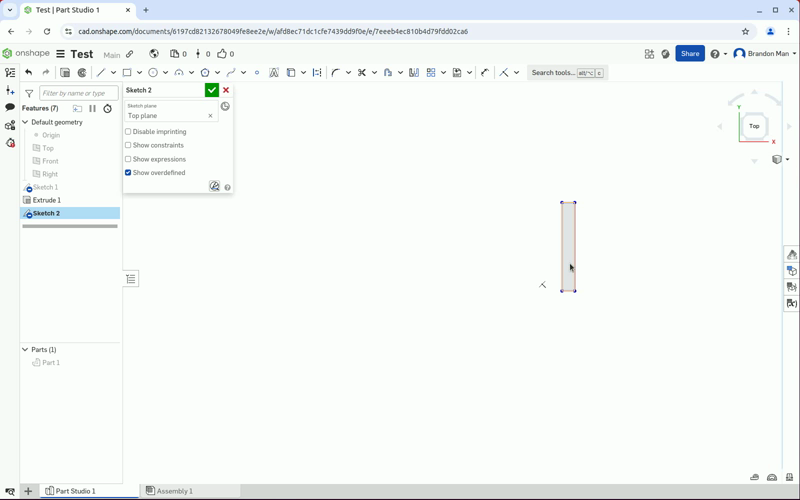
scroll(6)
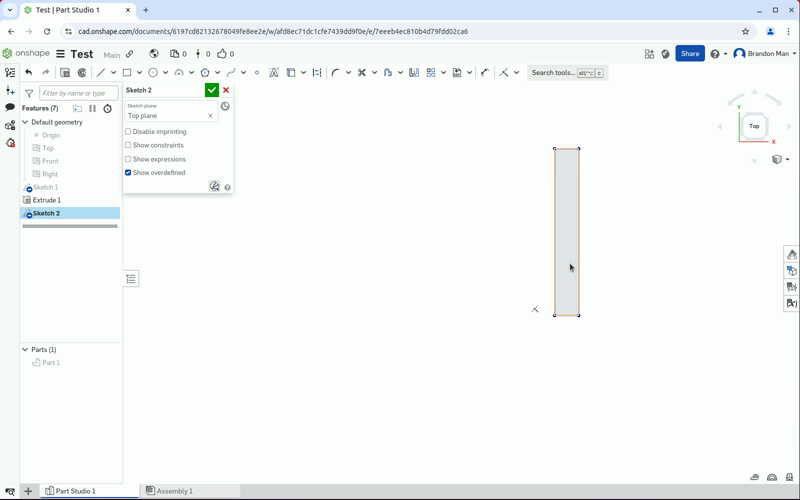
scroll(6)
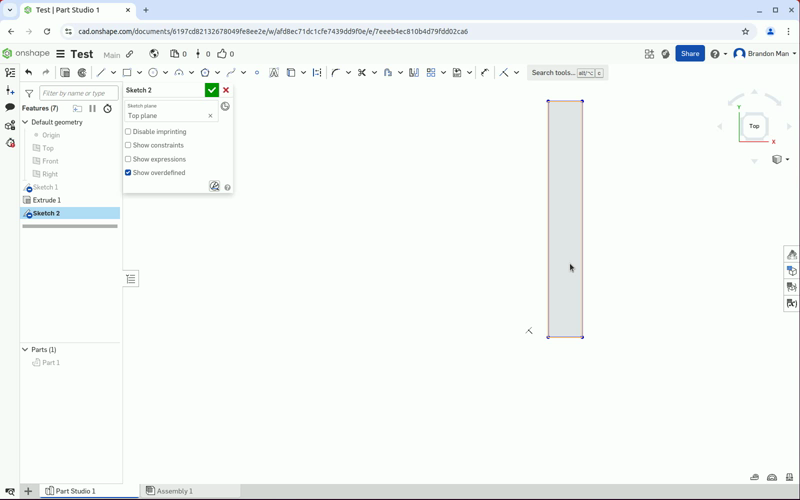
scroll(6)
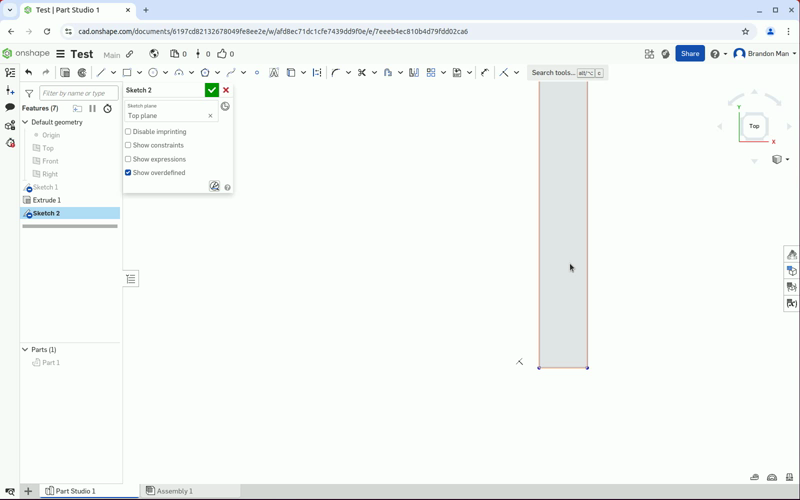
scroll(6)
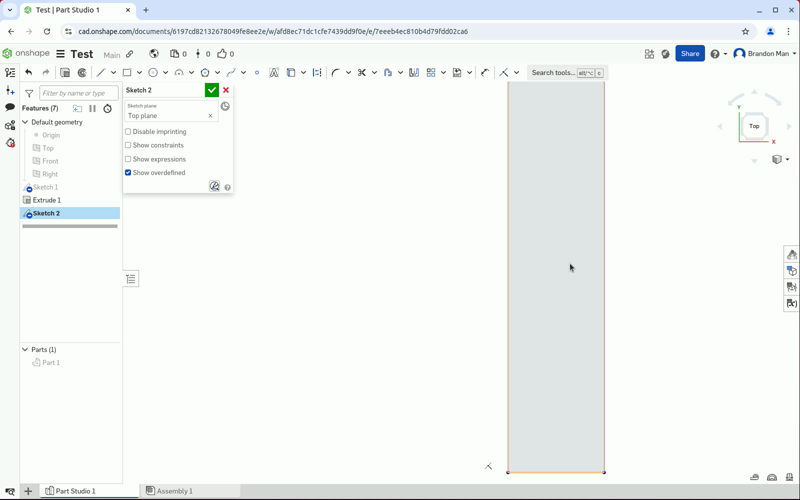
click(570, 263)
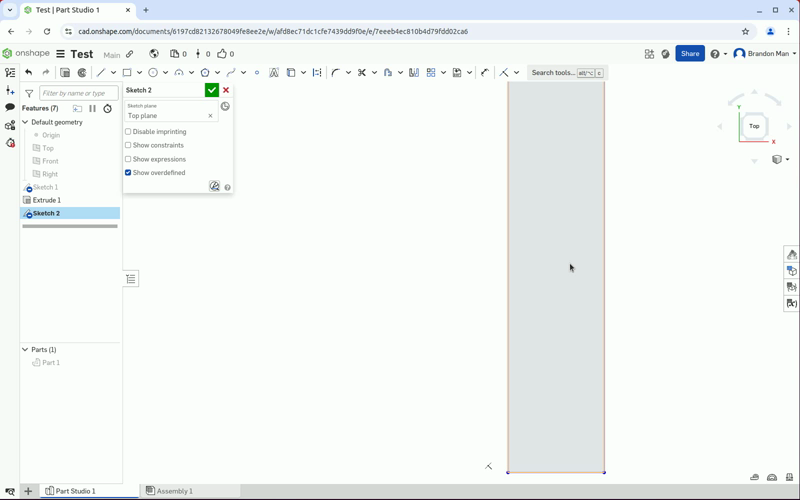
scroll(-6)
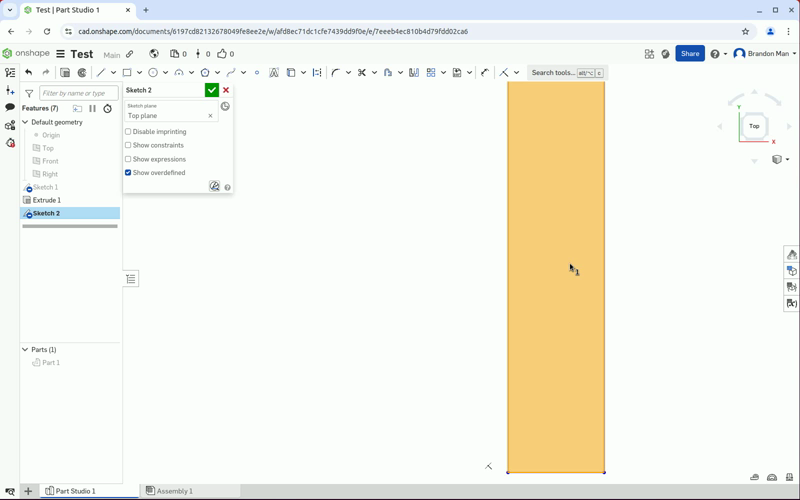
scroll(-6)
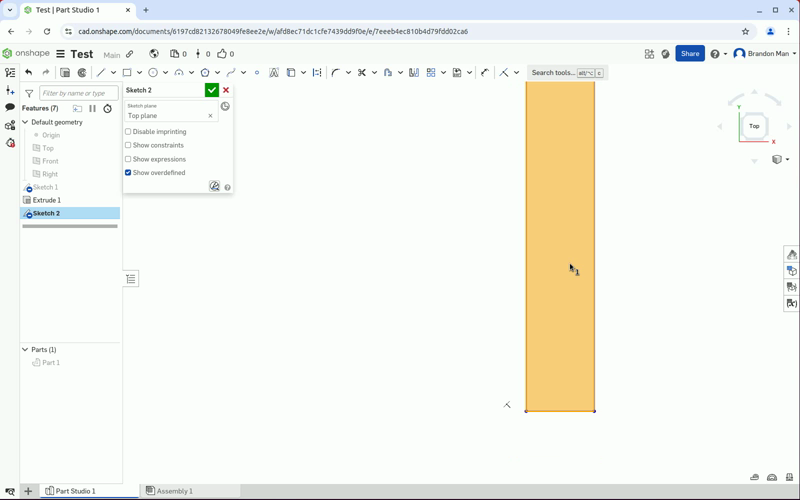
scroll(-6)
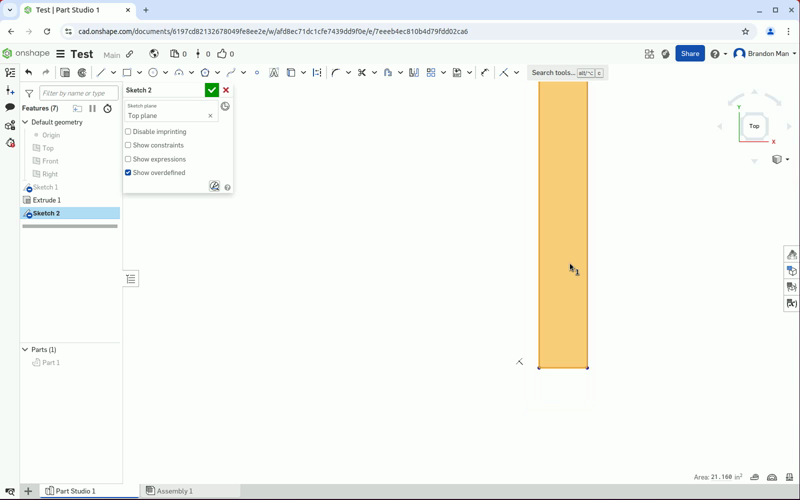
scroll(-6)
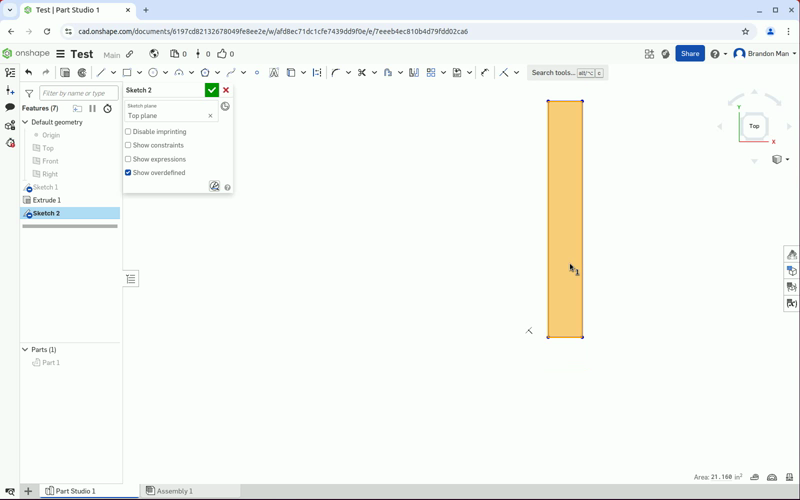
scroll(-6)
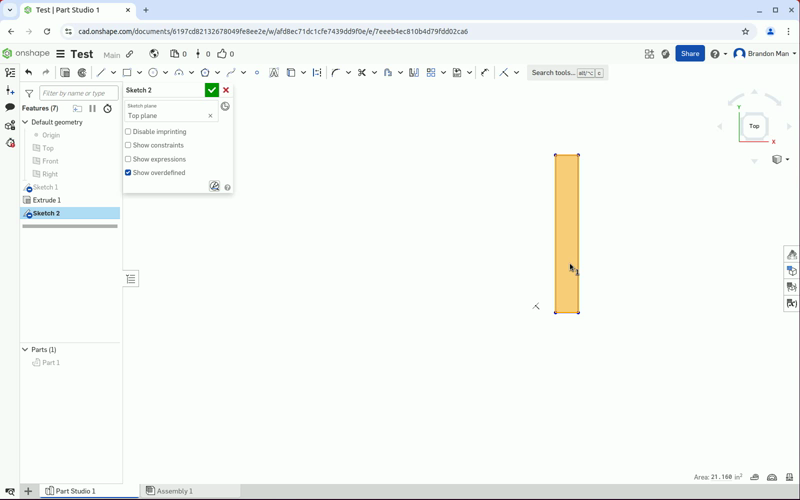
scroll(-6)
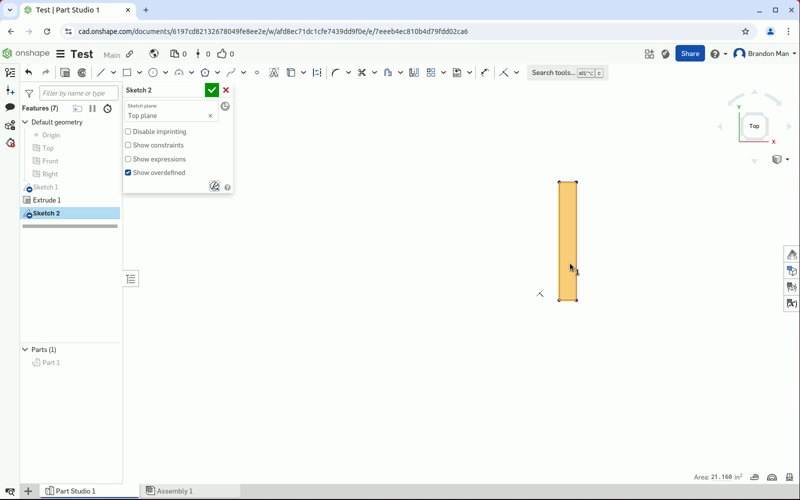
scroll(-6)
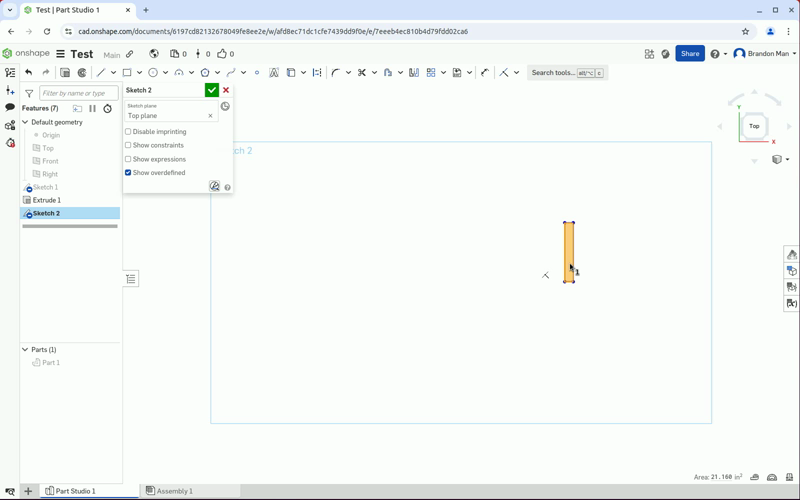
mouse_move(73, 352)
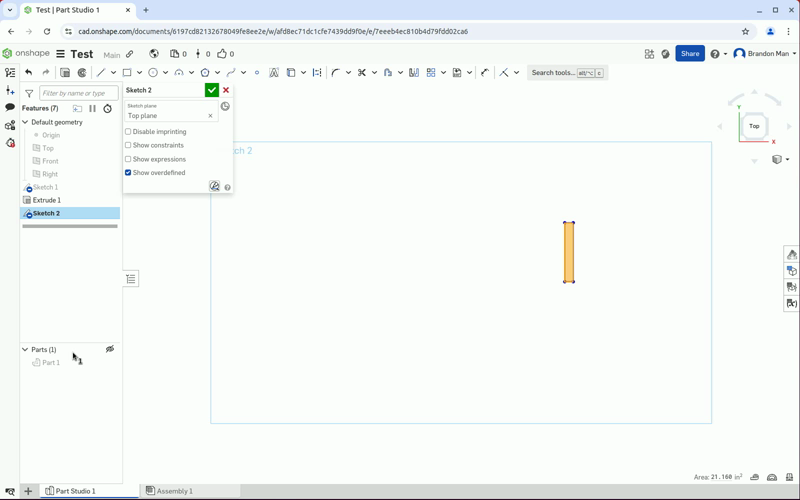
key(shift+y)
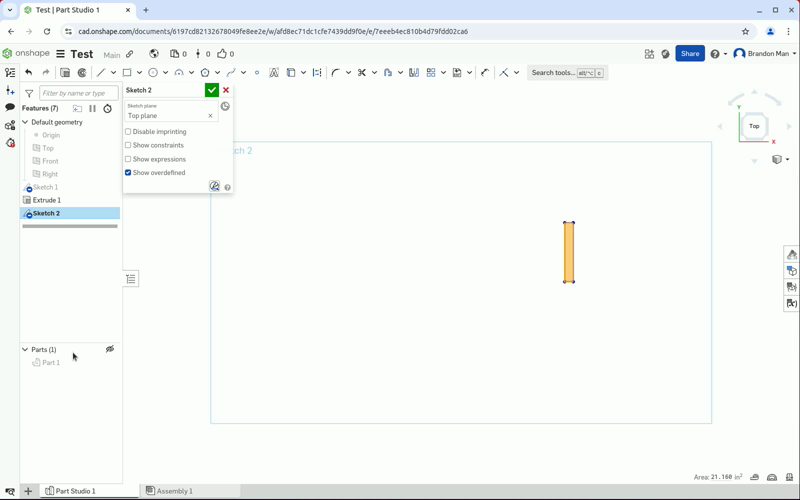
key(shift+e)
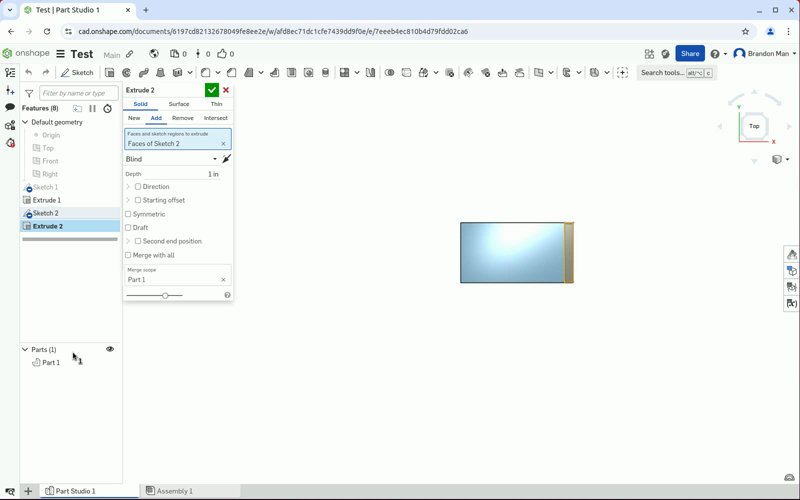
mouse_move(143, 106)
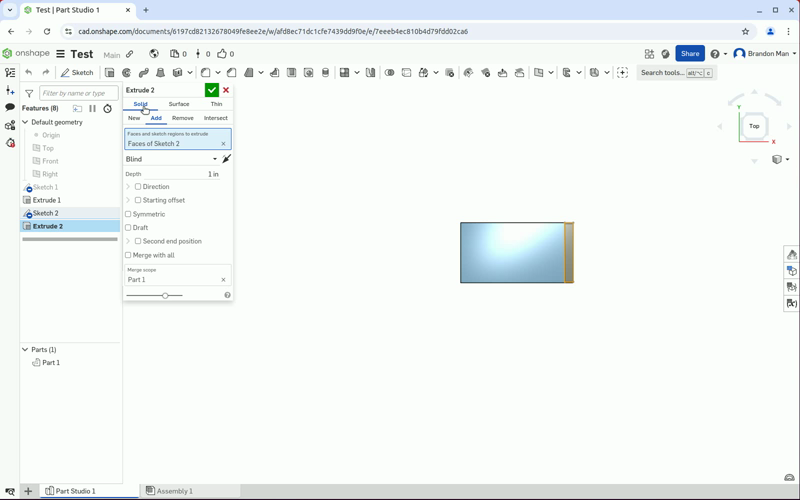
click(143, 106)
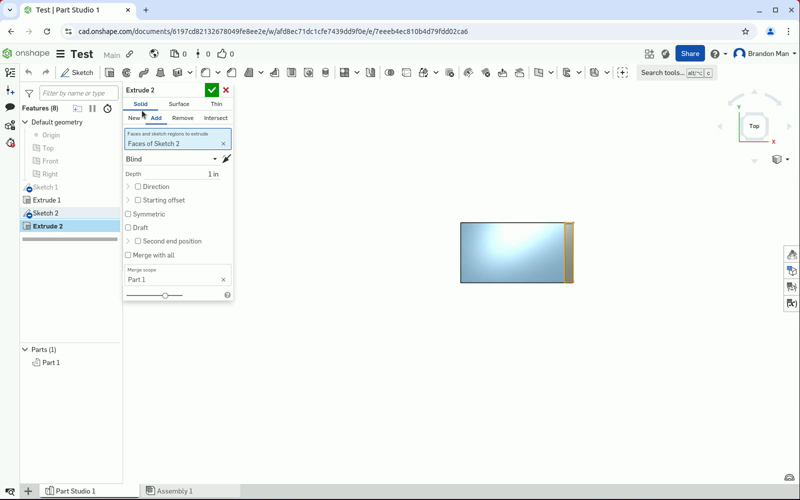
mouse_move(137, 120)
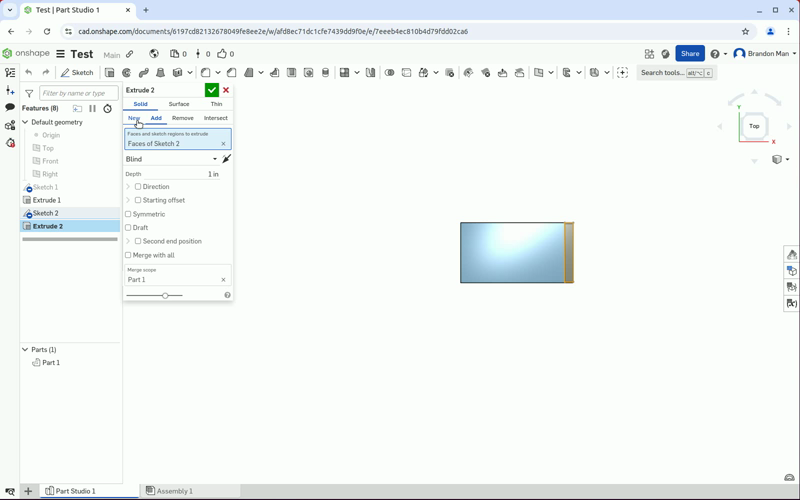
click(137, 120)
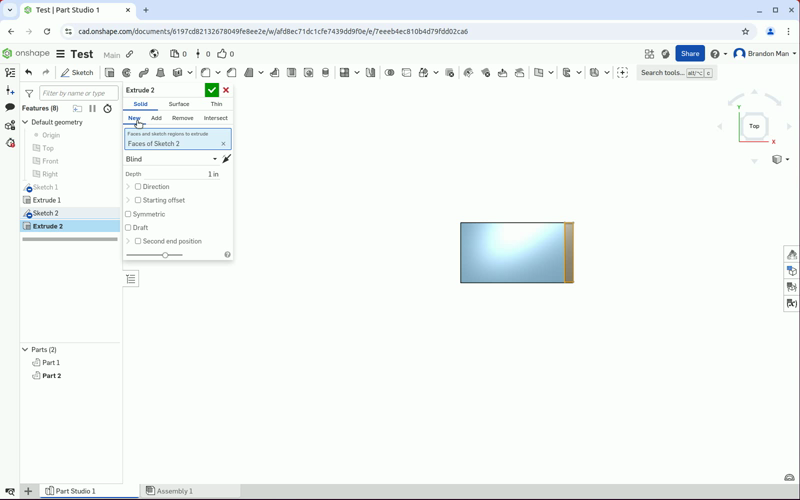
key(tab, 4)
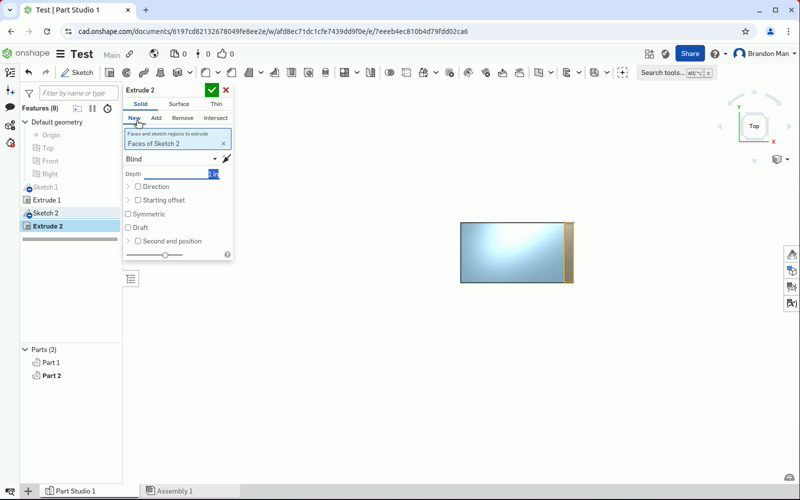
text(2.407)
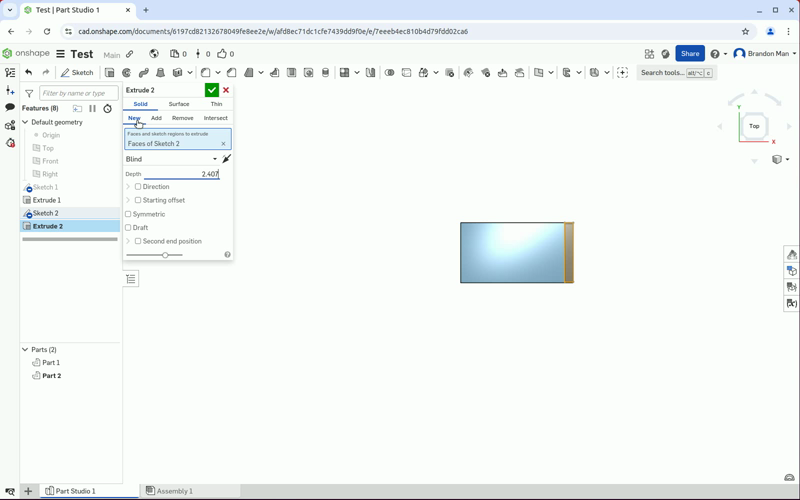
key(enter)
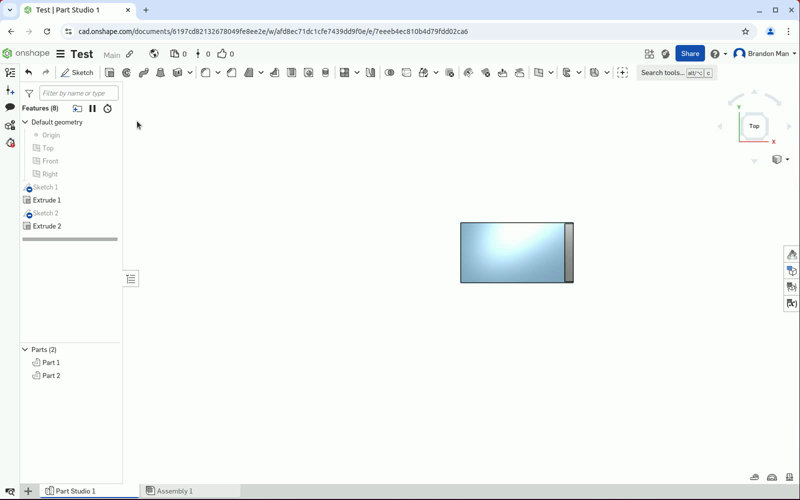
key(shift+h)
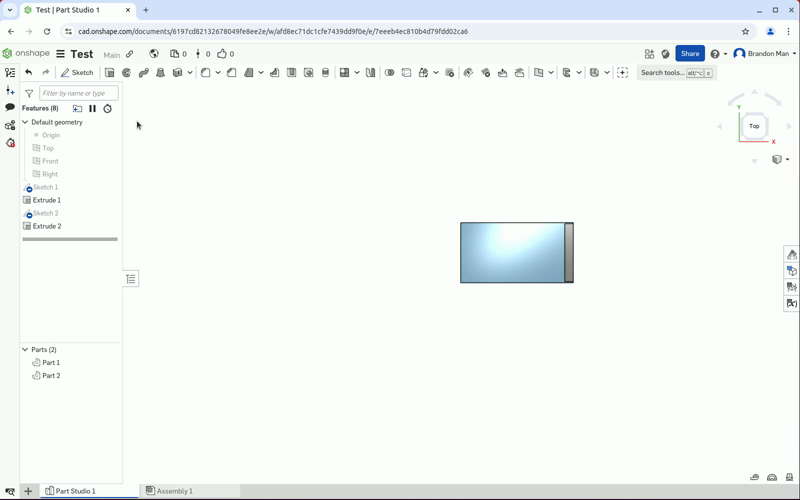
key(shift+h)
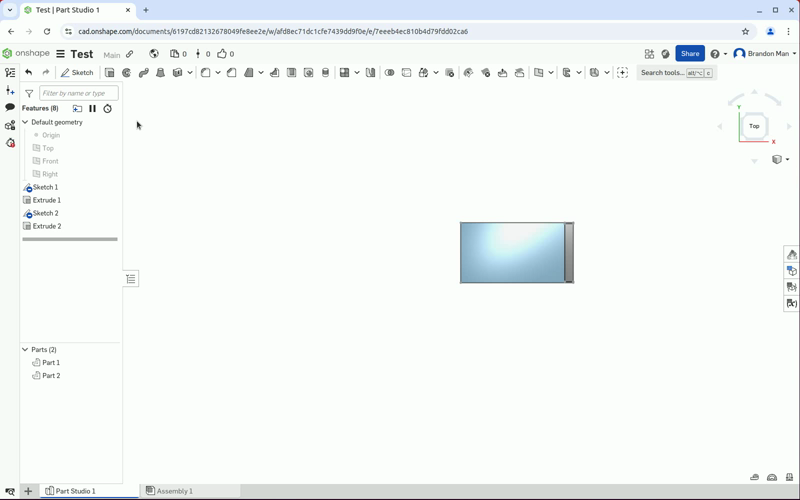
key(shift+7)
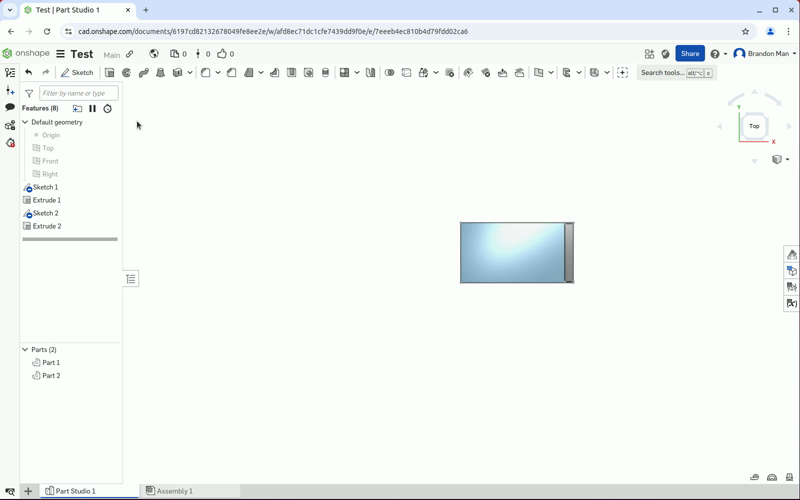
key(up, 3)
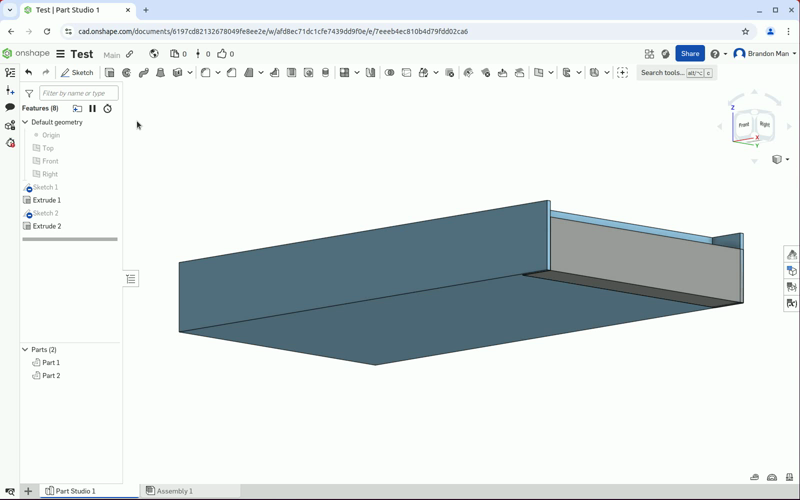
key(left, 3)
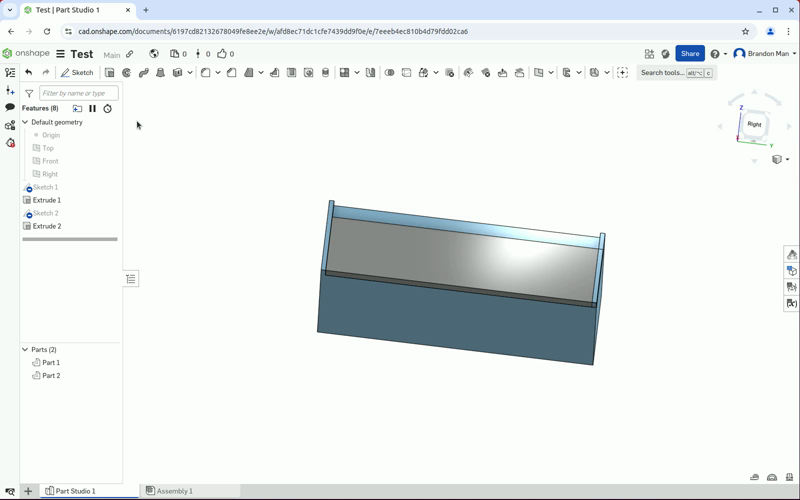
key(right, 3)
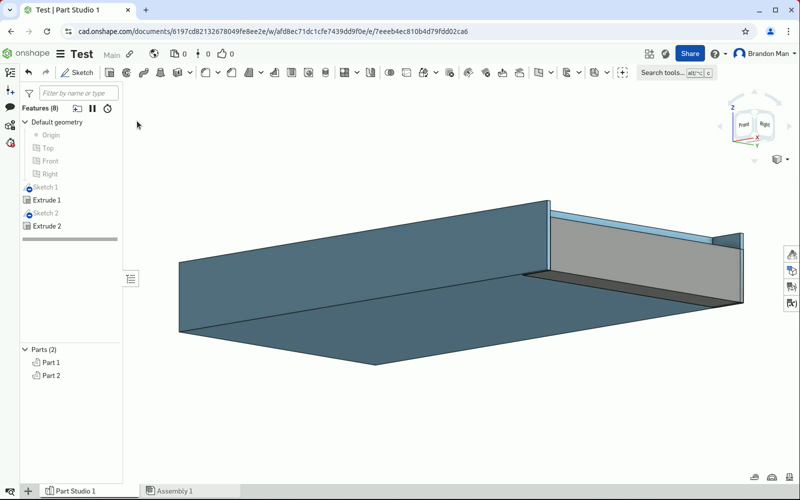
key(down, 3)
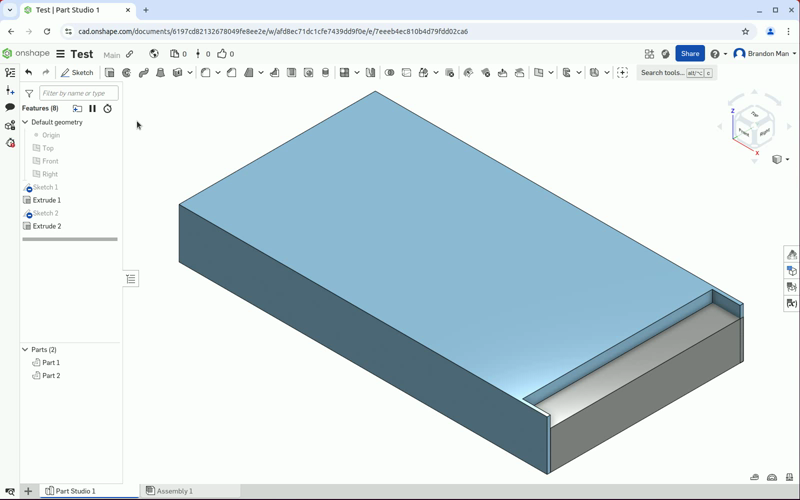
mouse_move(73, 189)
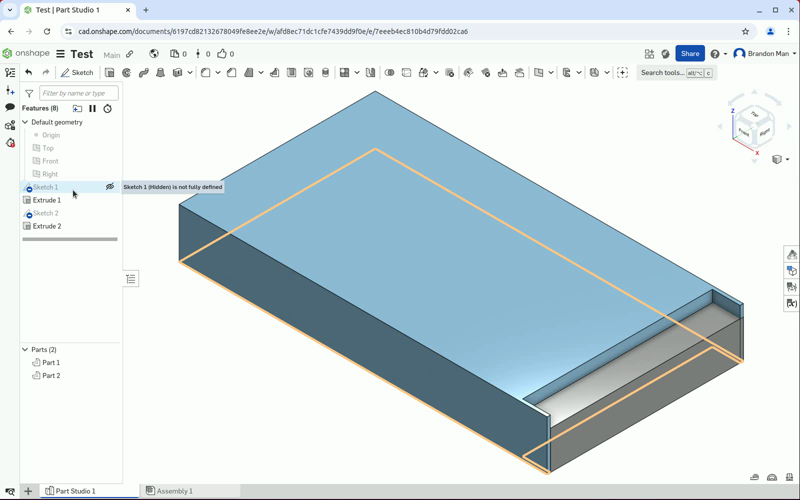
click(73, 189)